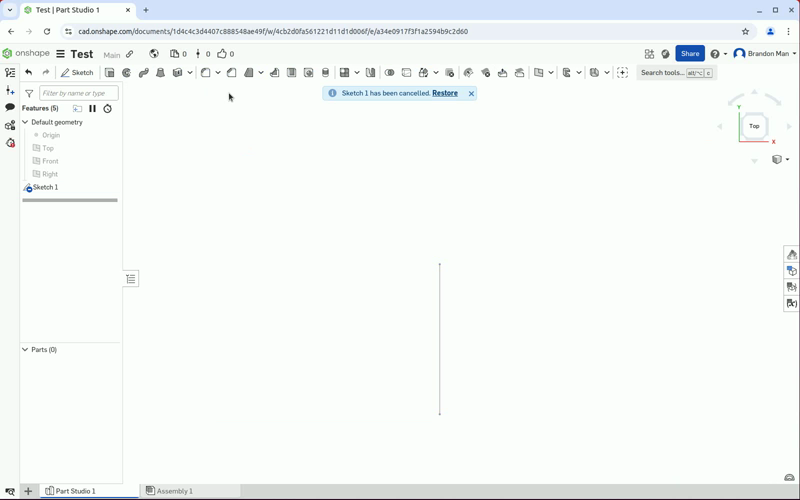
key(shift+h)
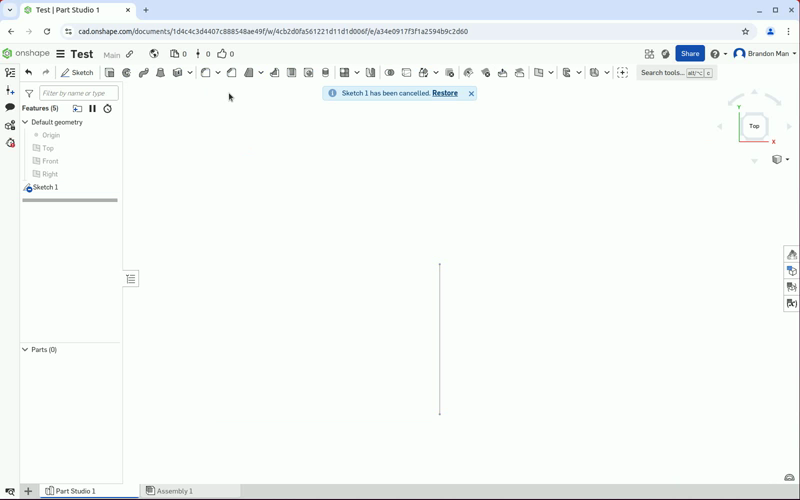
key(shift+s)
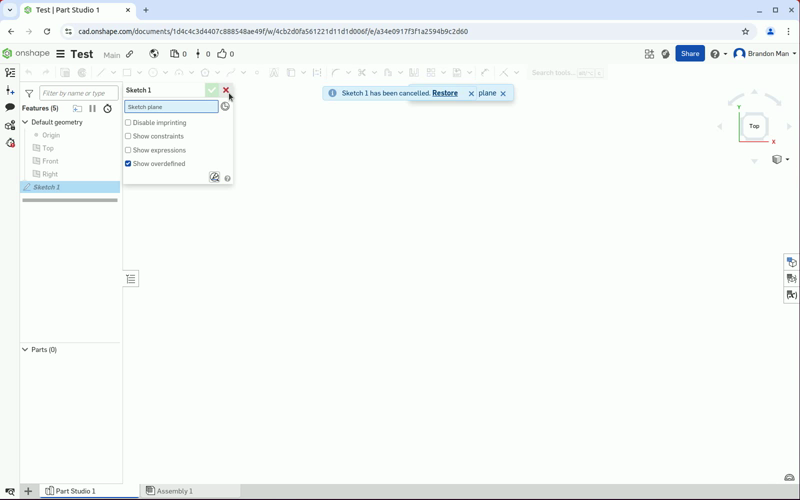
mouse_move(73, 150)
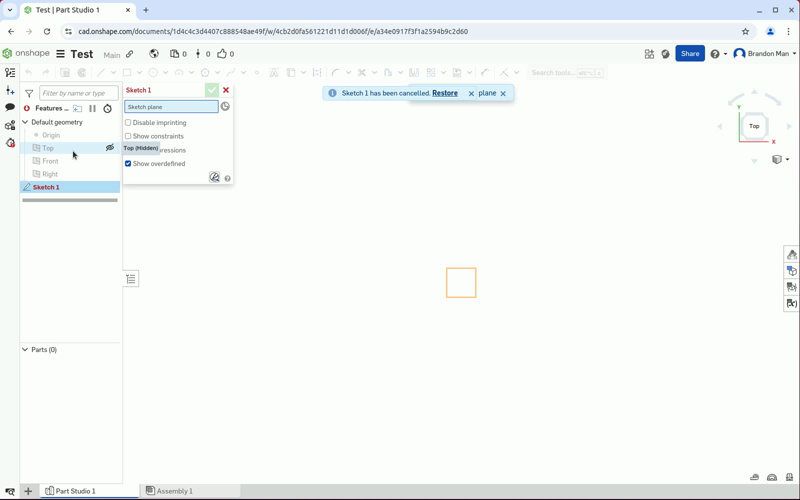
click(73, 150)
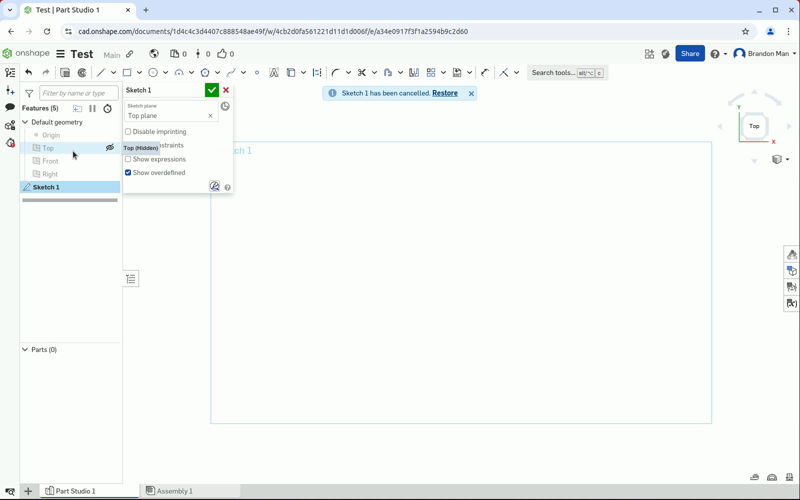
mouse_move(73, 352)
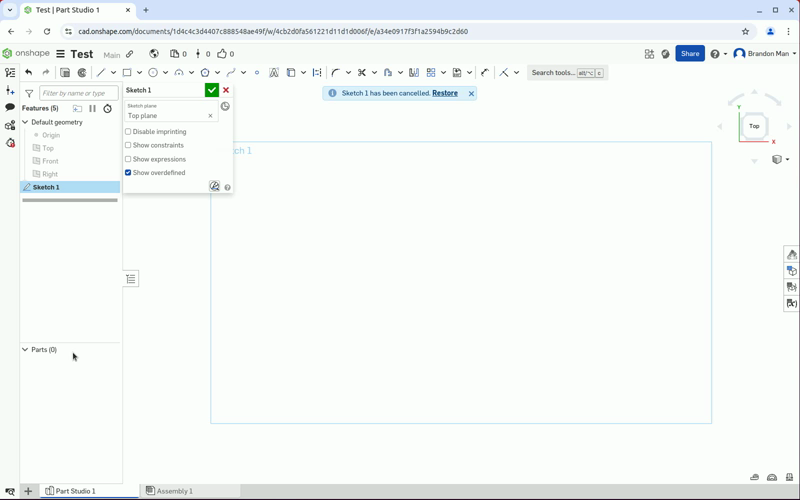
key(y)
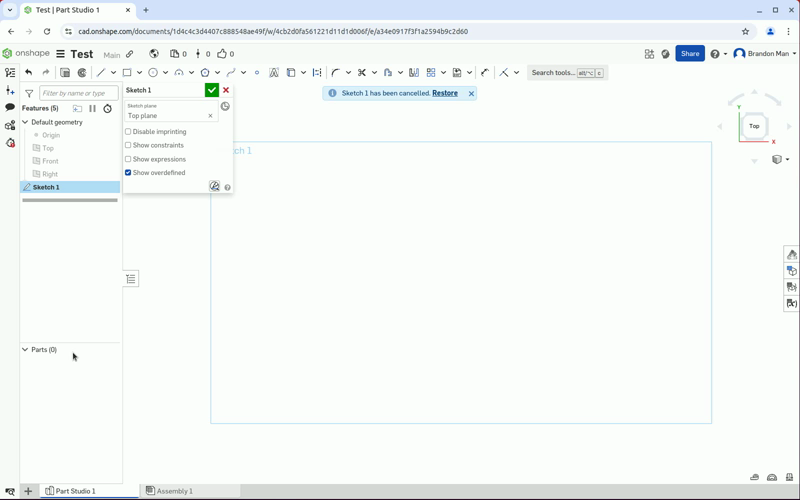
key(l)
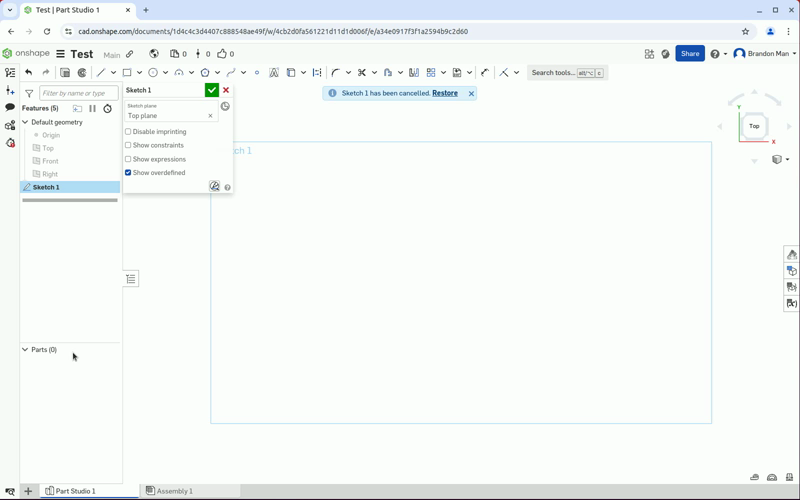
key_down(shift)
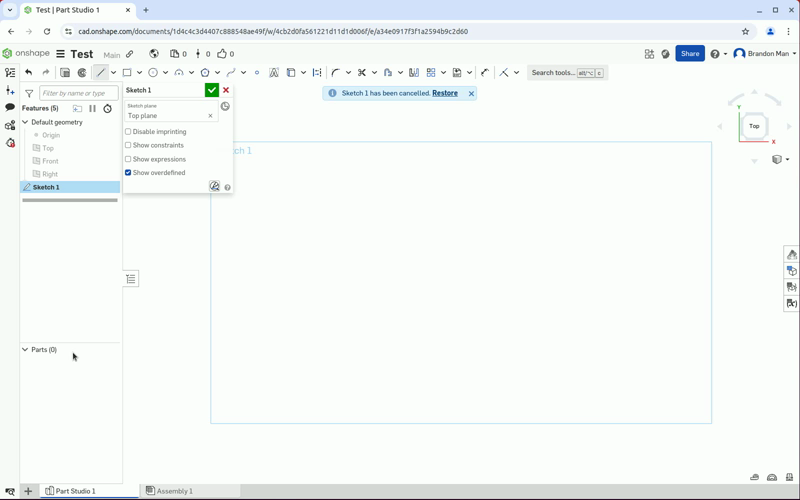
mouse_move(348, 282)
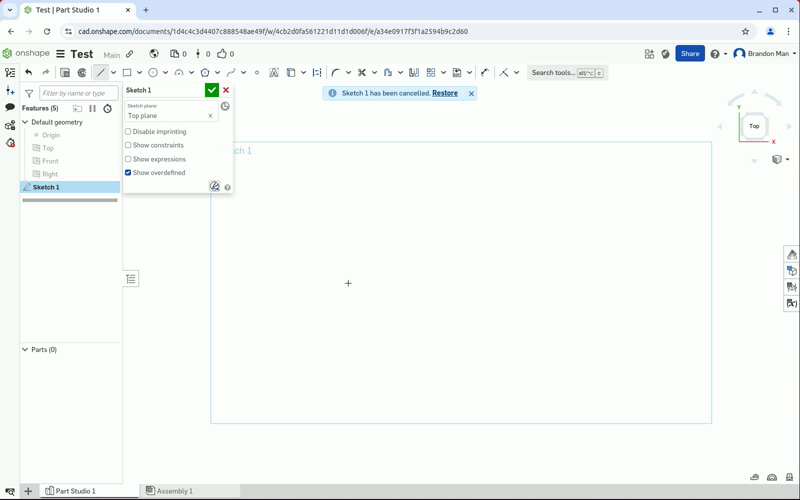
click(348, 282)
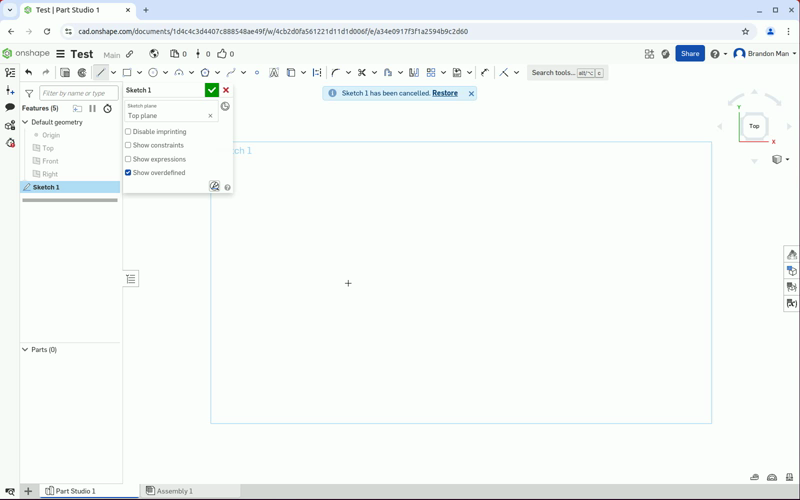
key_up(shift)
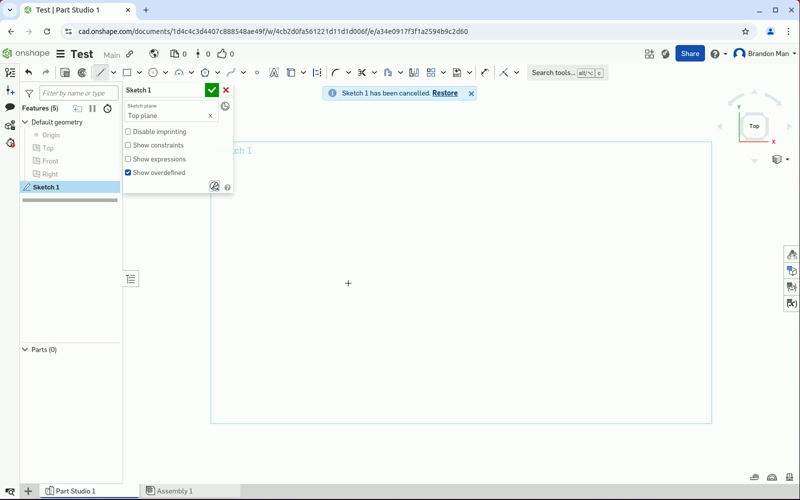
key_down(shift)
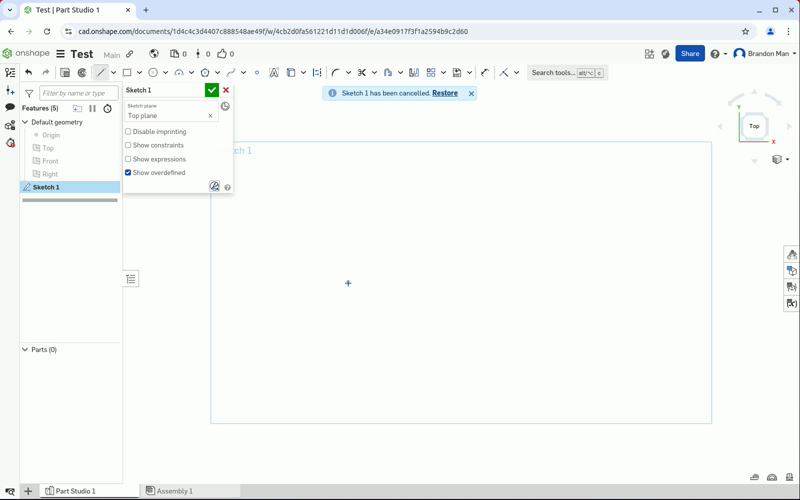
mouse_move(386, 374)
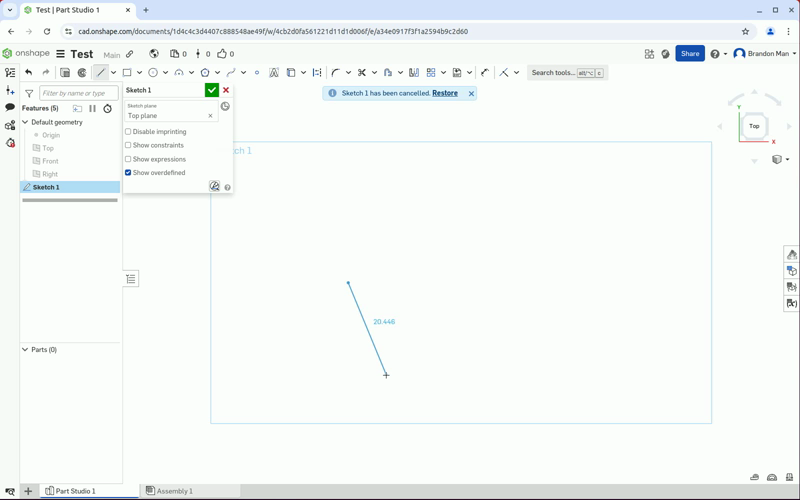
click(386, 374)
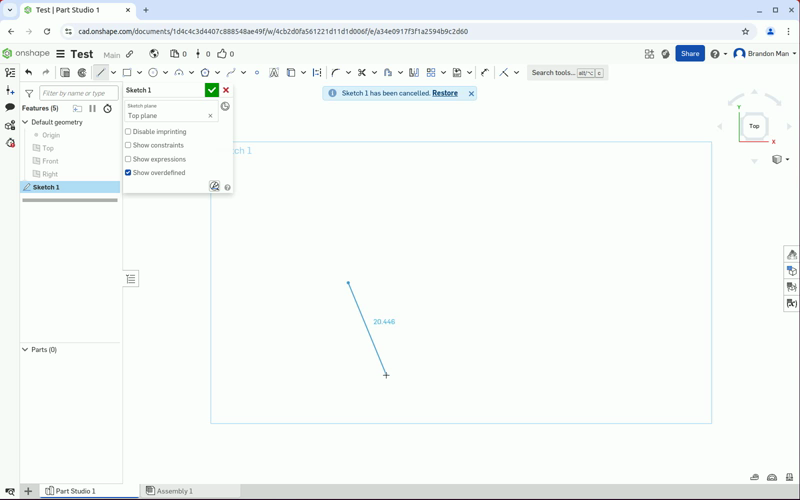
key_up(shift)
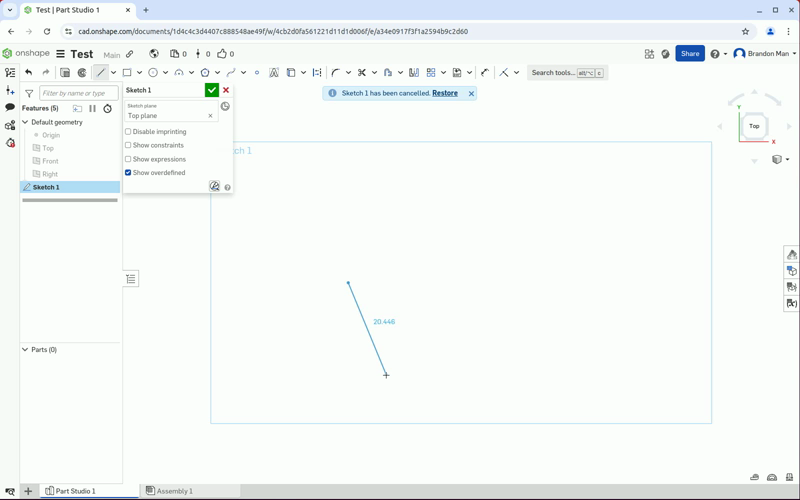
key_down(shift)
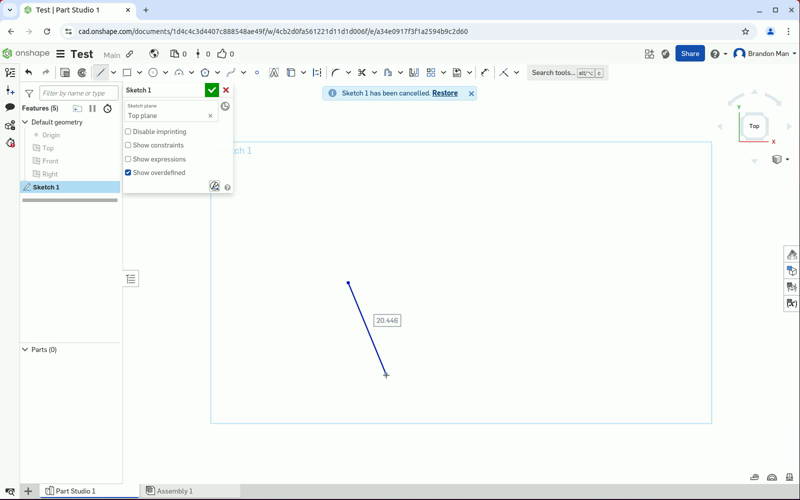
mouse_move(534, 374)
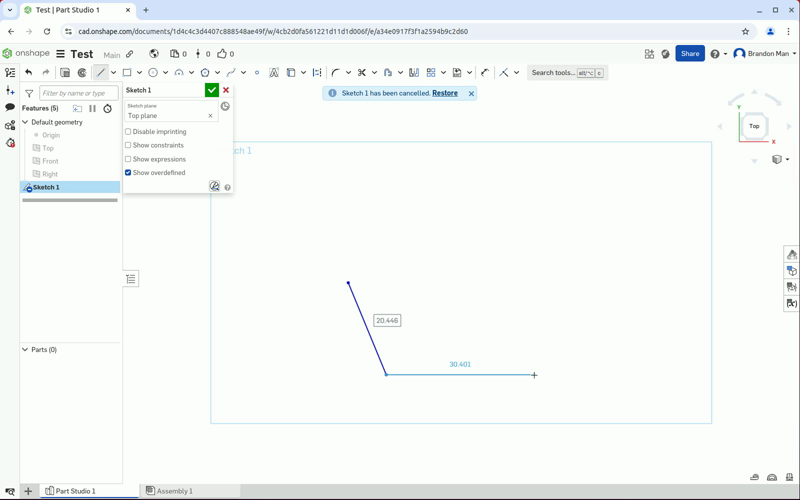
click(534, 374)
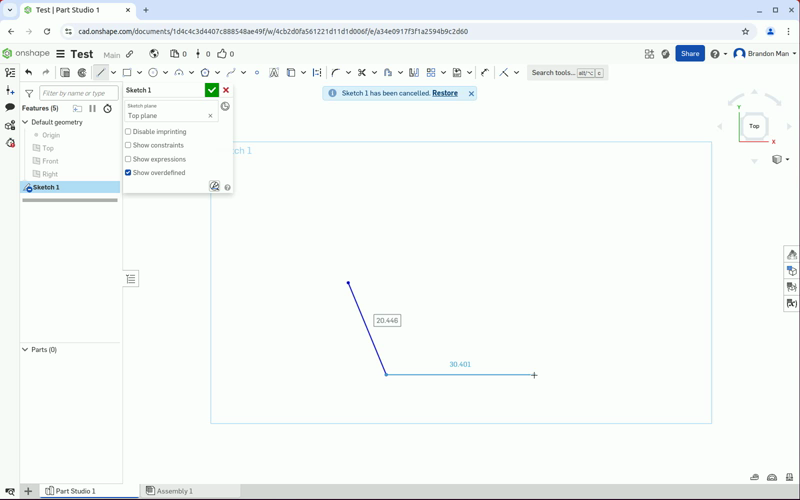
key_up(shift)
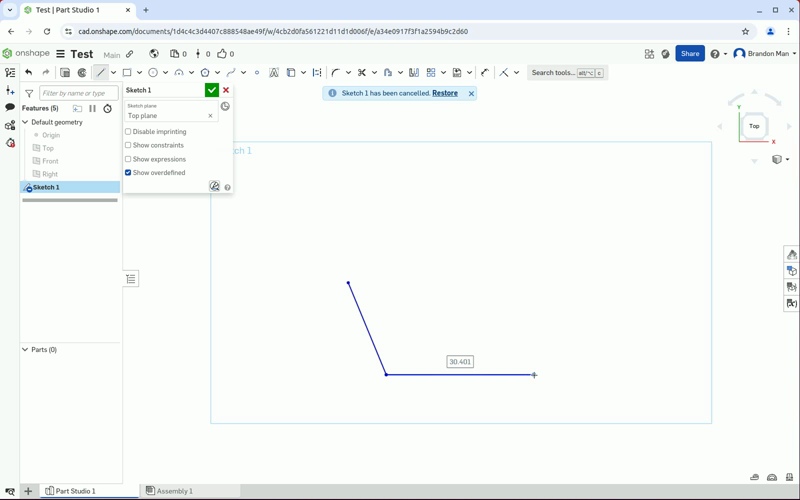
key_down(shift)
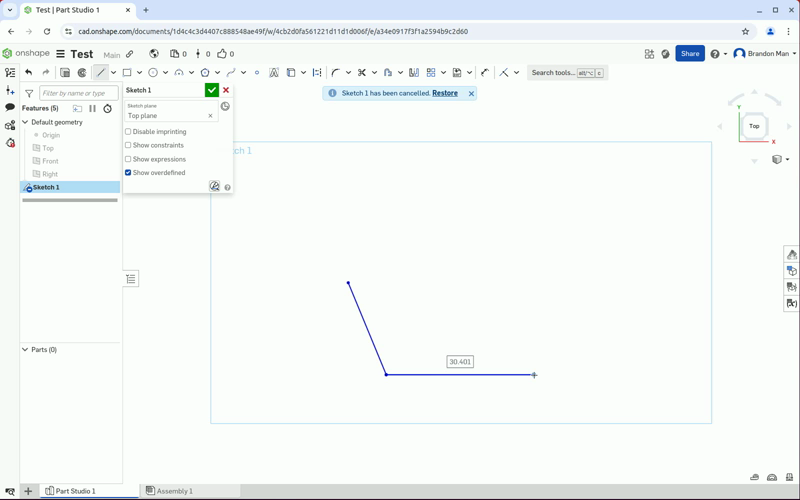
mouse_move(572, 282)
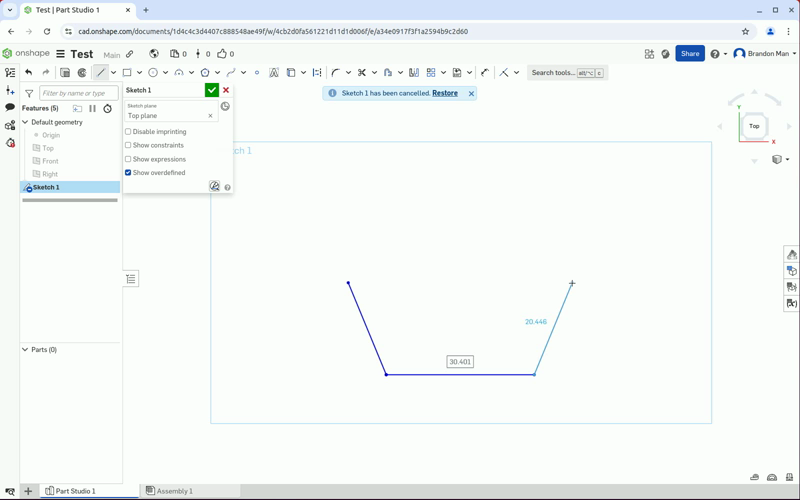
click(572, 282)
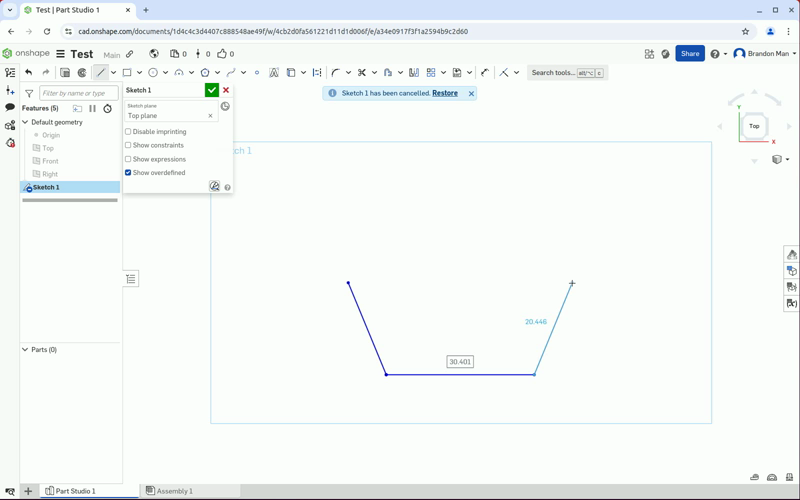
key_up(shift)
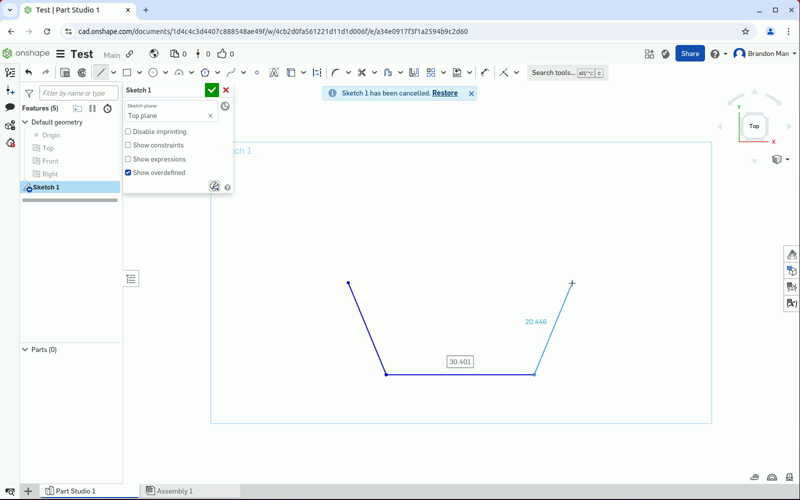
key_down(shift)
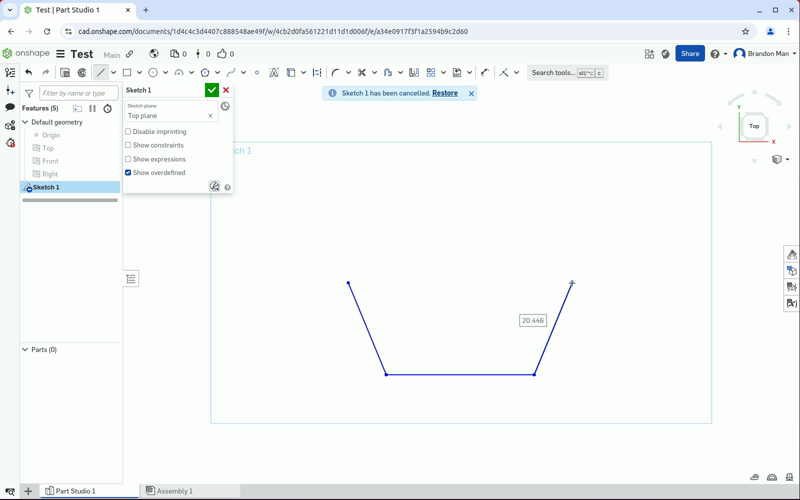
mouse_move(534, 191)
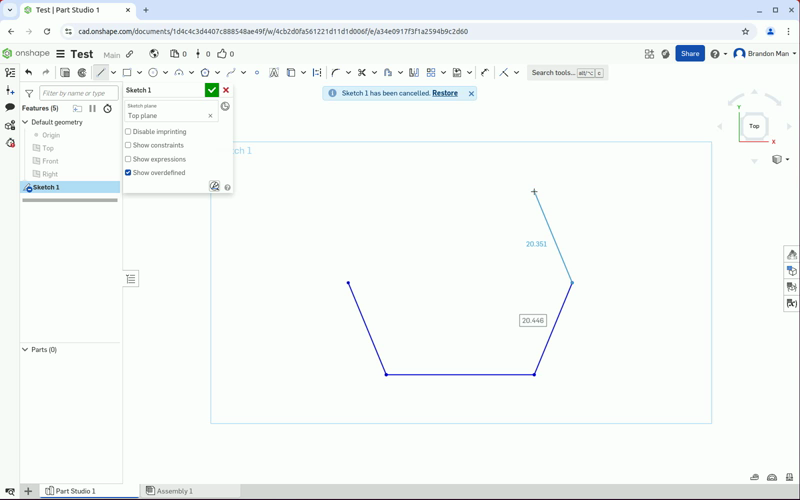
click(534, 191)
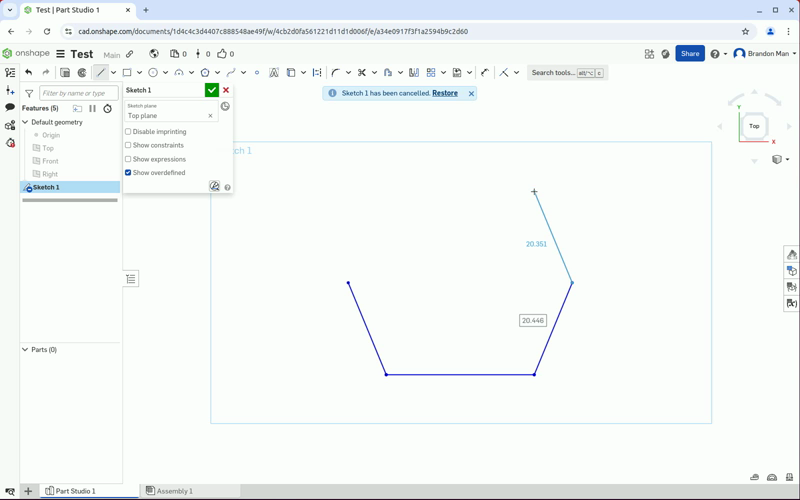
key_up(shift)
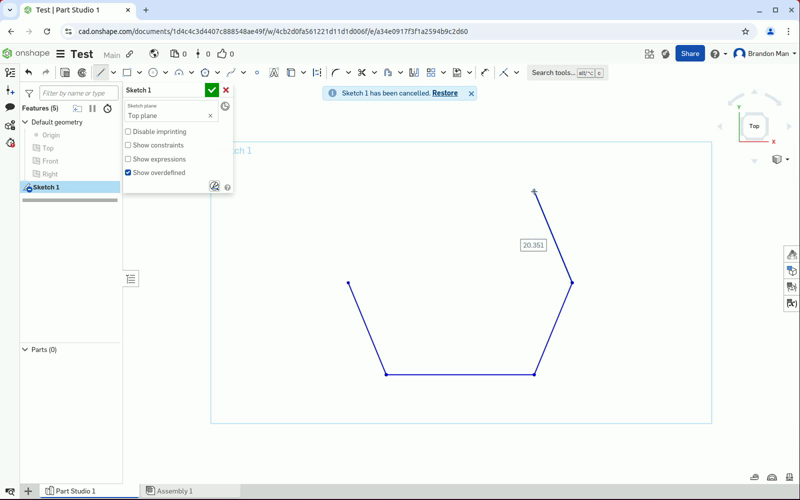
key_down(shift)
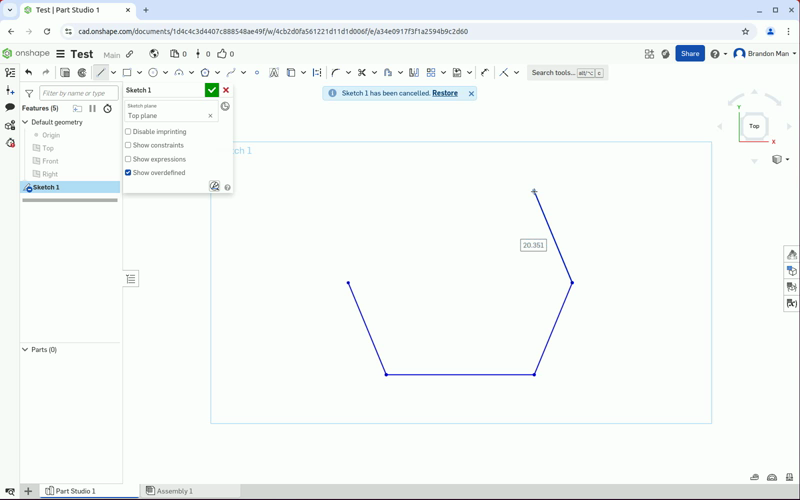
mouse_move(386, 191)
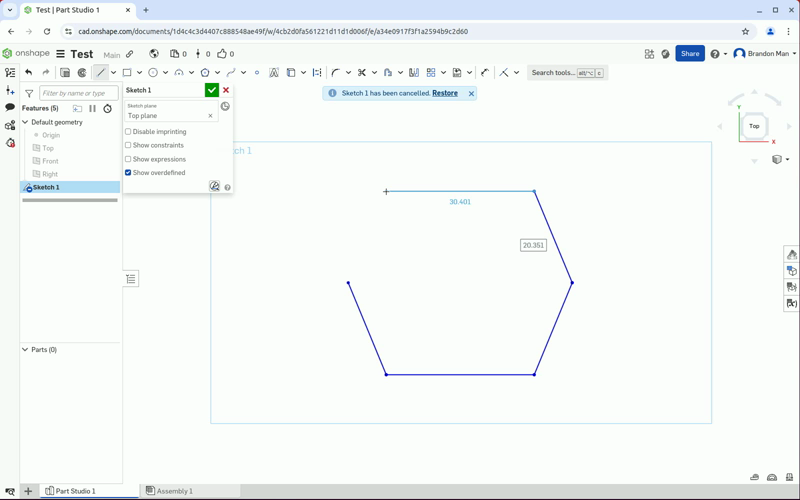
click(386, 191)
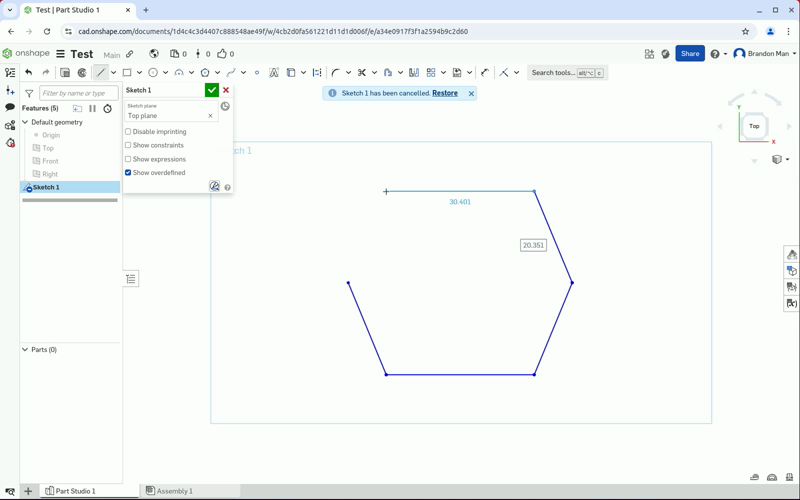
key_up(shift)
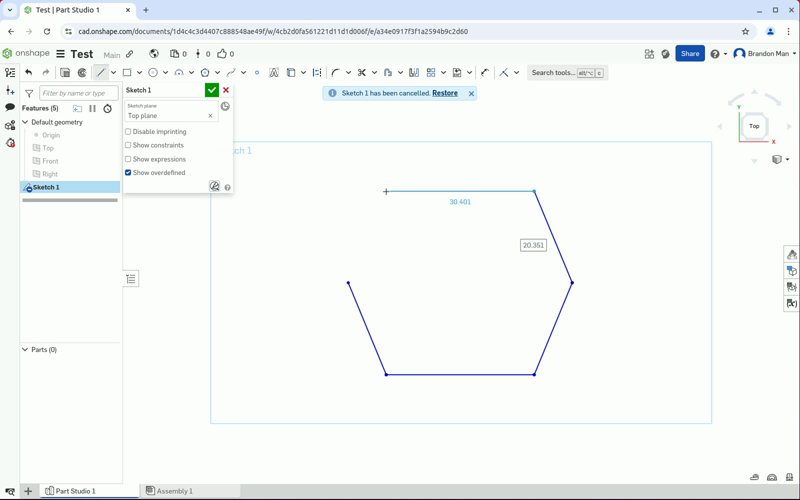
key_down(shift)
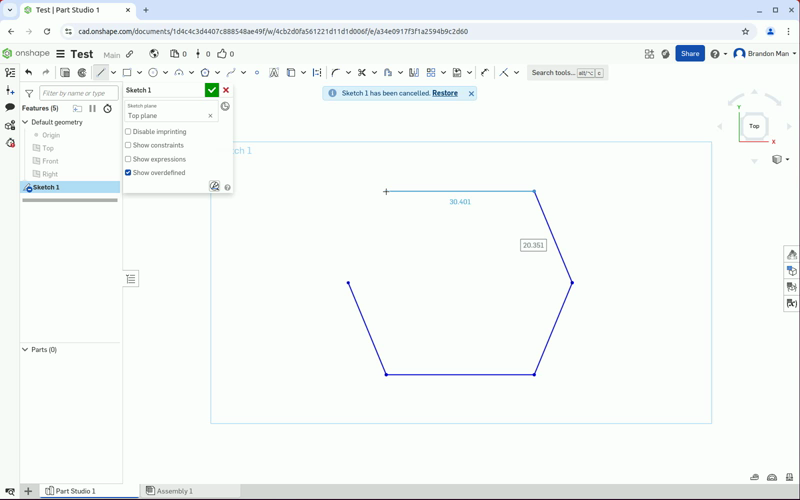
mouse_move(348, 282)
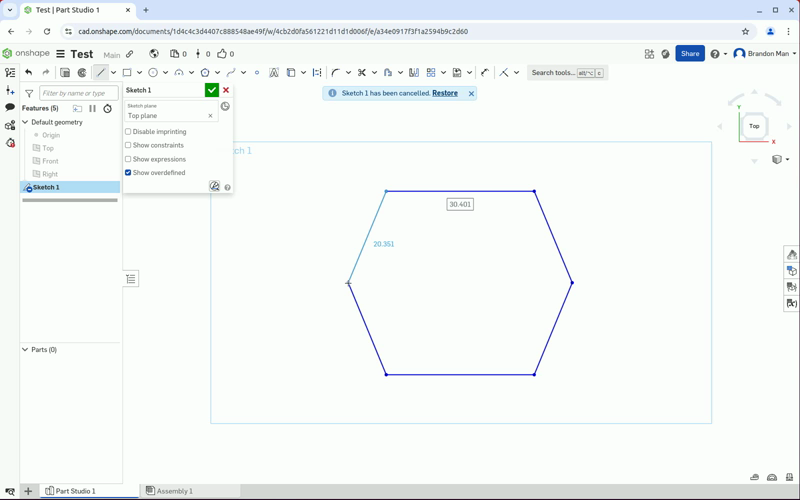
key_up(shift)
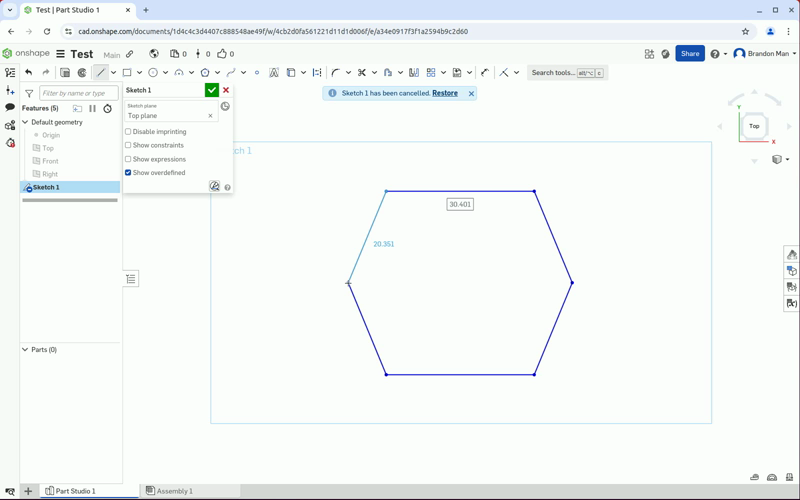
click(348, 282)
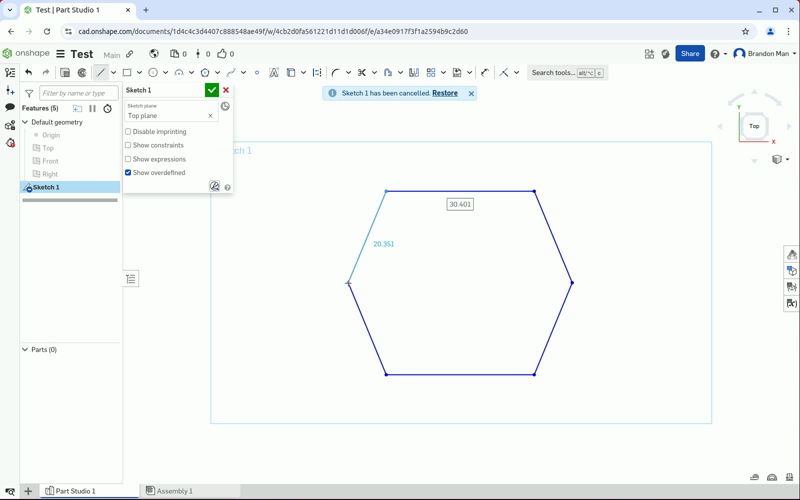
key(esc)
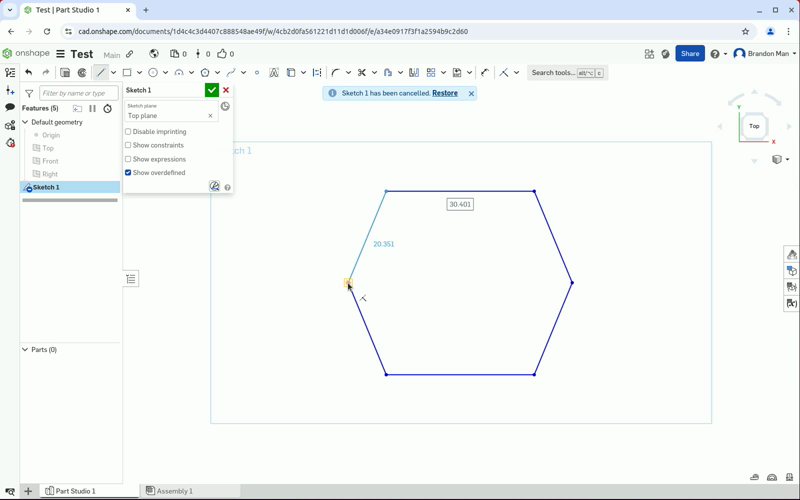
key(l)
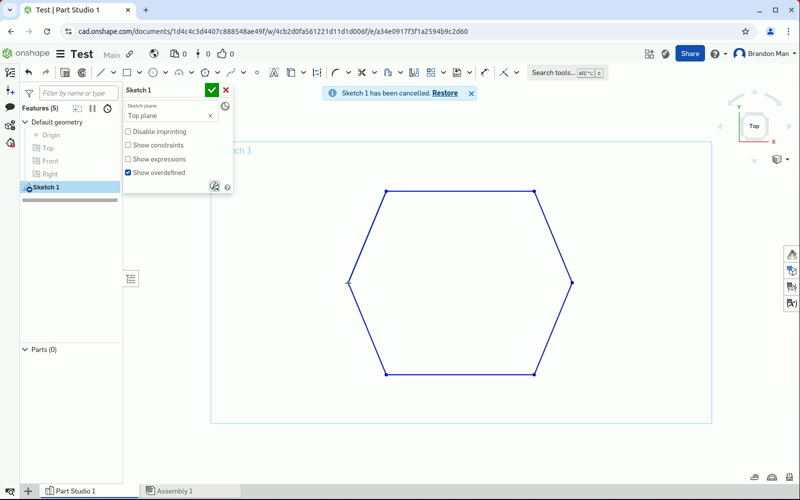
key_down(shift)
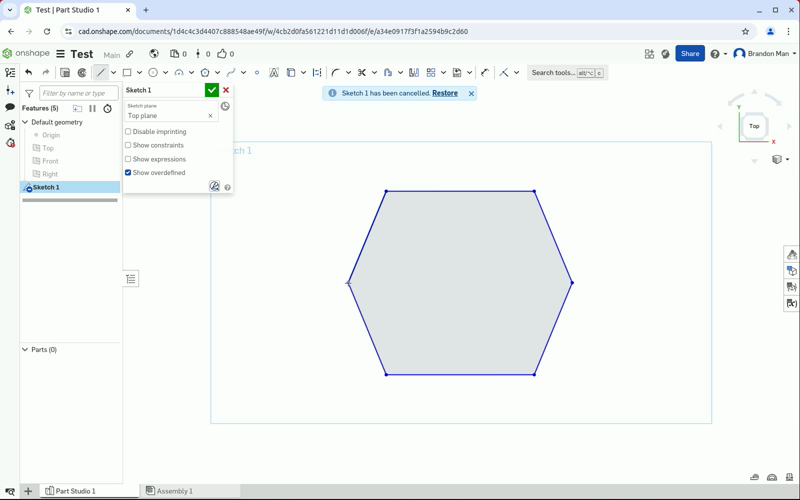
mouse_move(374, 282)
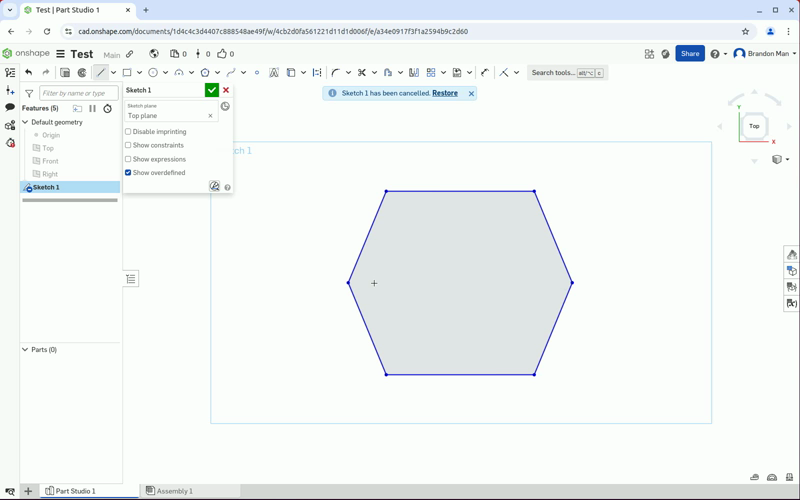
click(374, 282)
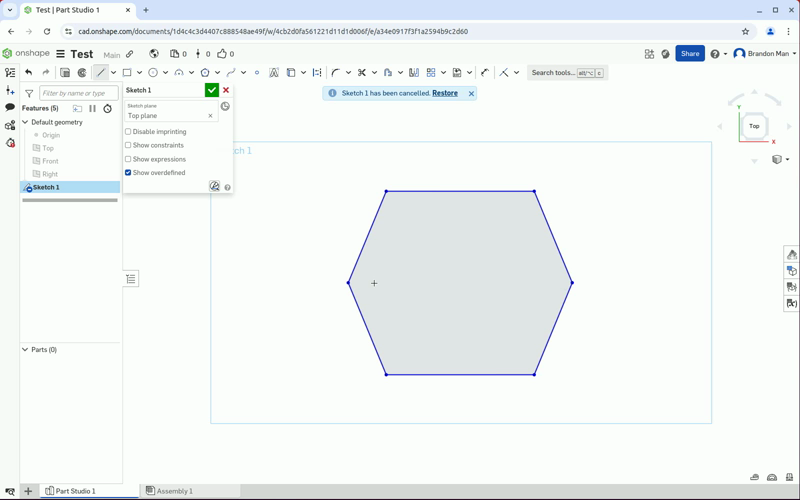
key_up(shift)
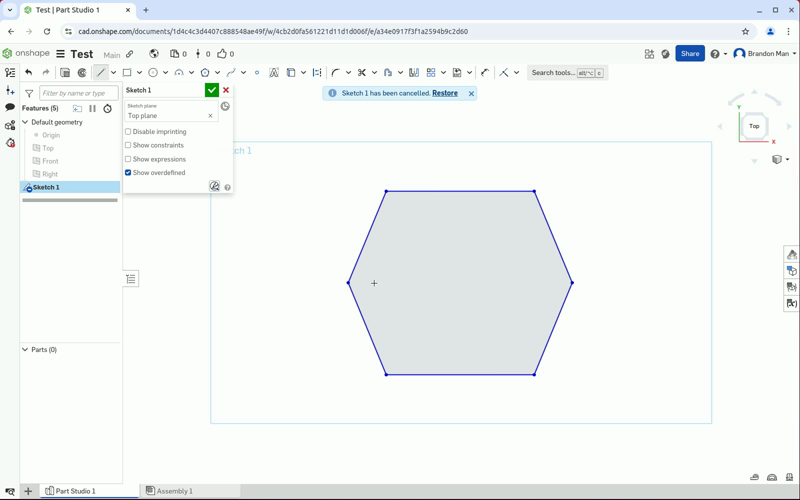
key_down(shift)
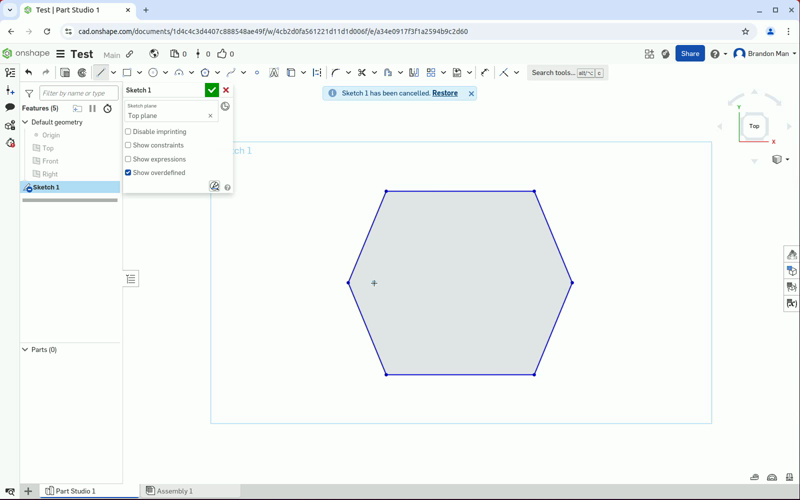
mouse_move(402, 353)
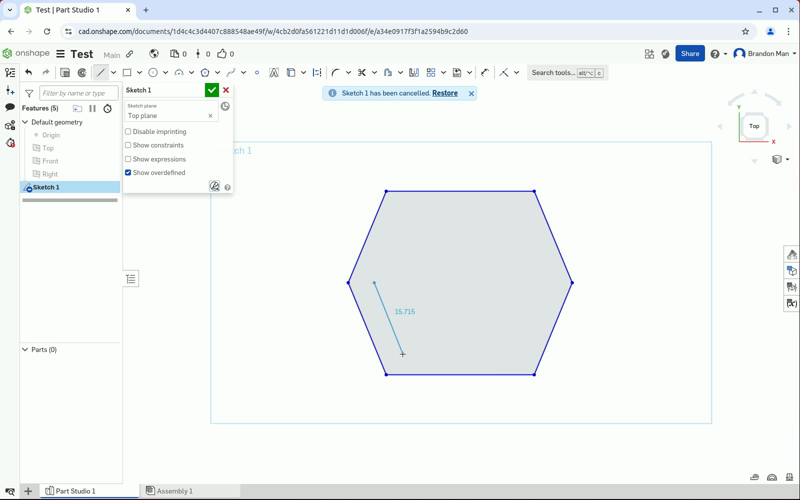
click(402, 353)
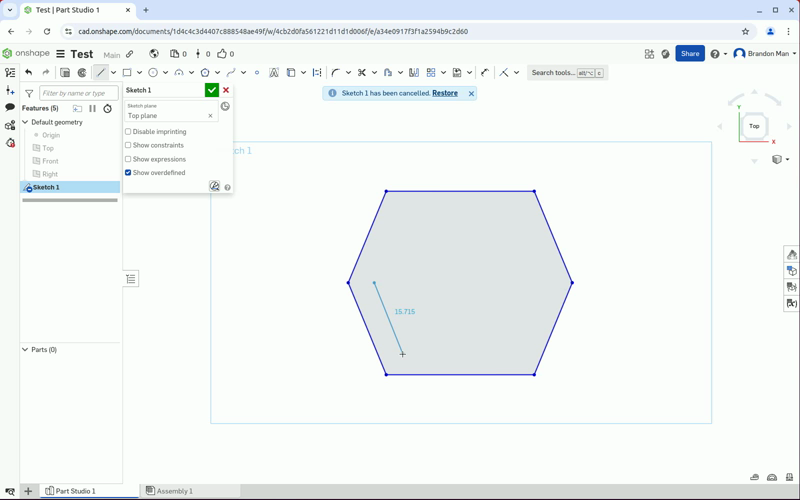
key_up(shift)
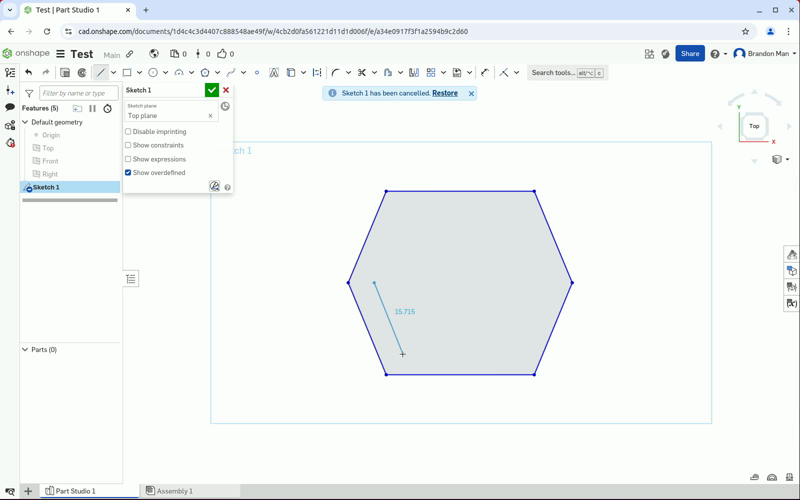
key_down(shift)
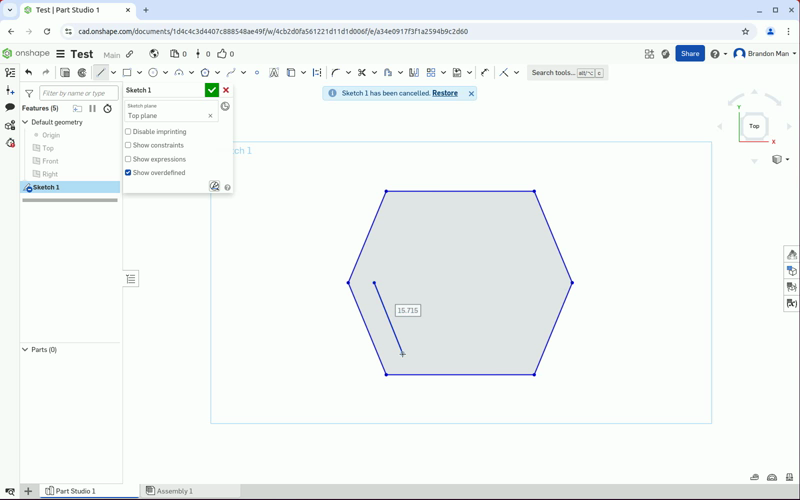
mouse_move(517, 353)
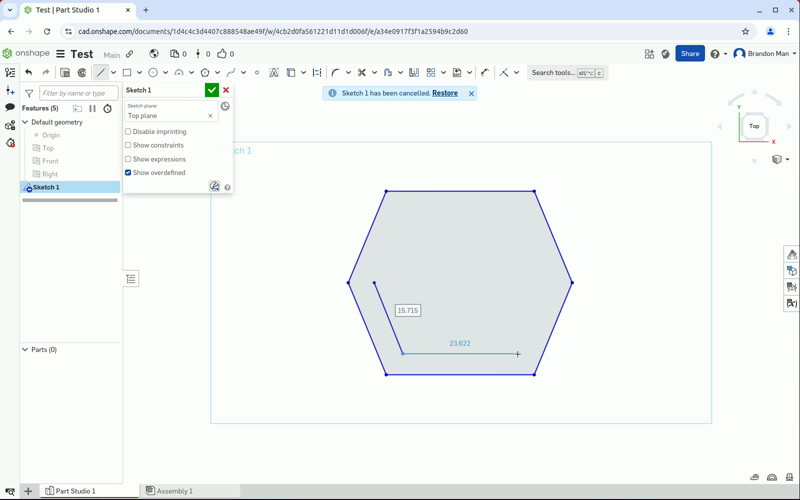
click(517, 353)
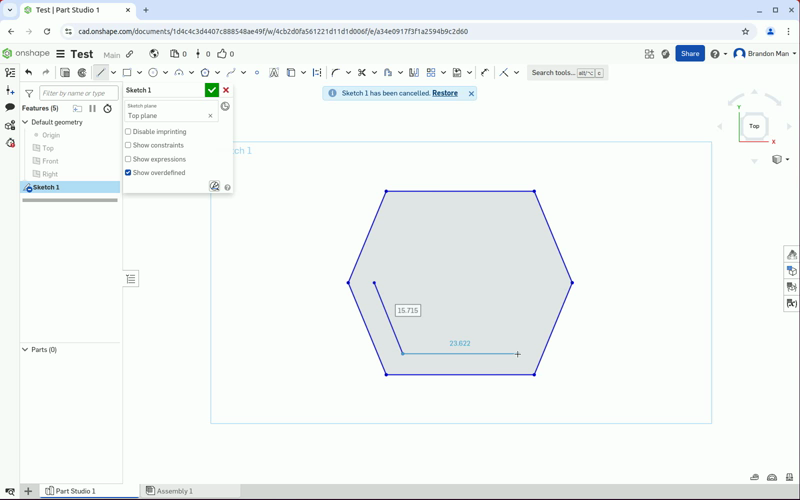
key_up(shift)
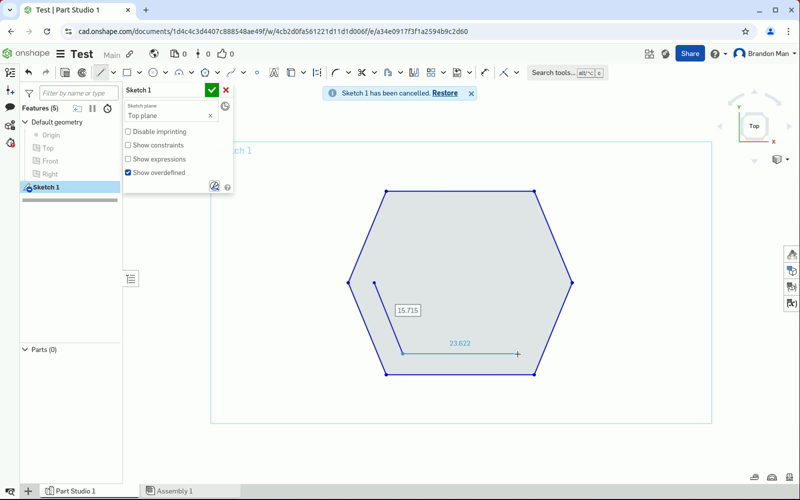
key_down(shift)
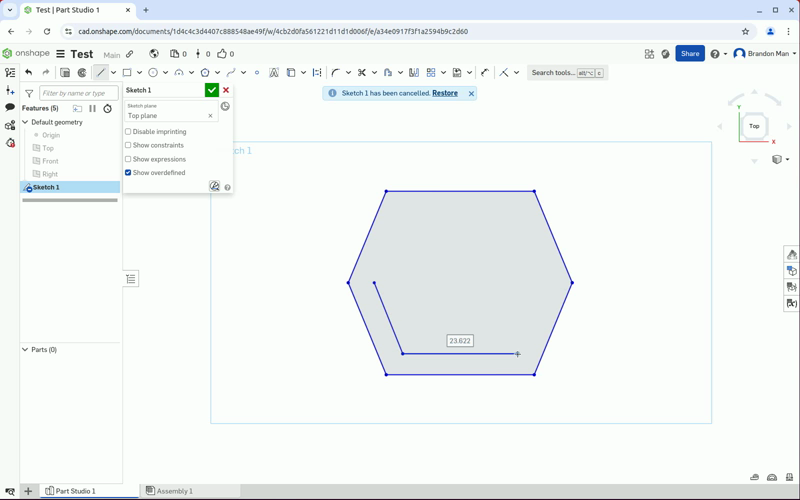
mouse_move(546, 282)
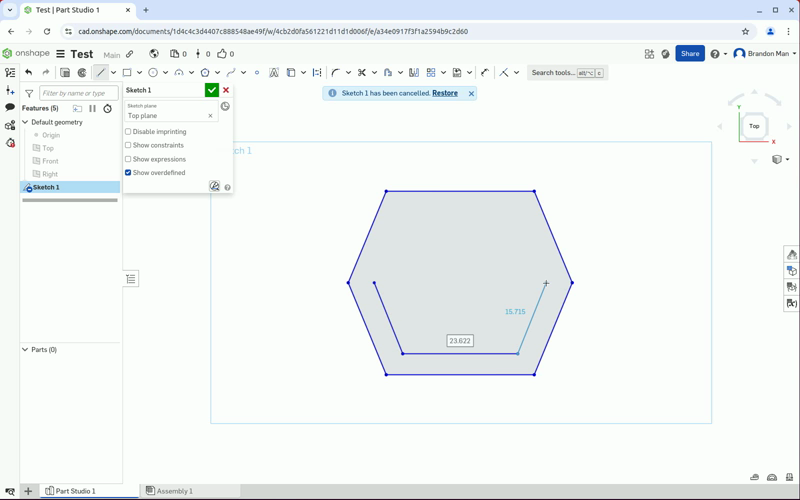
click(546, 282)
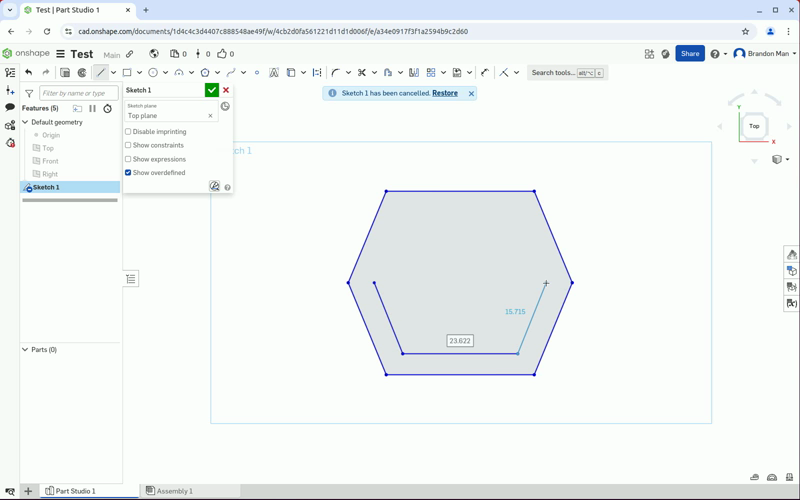
key_up(shift)
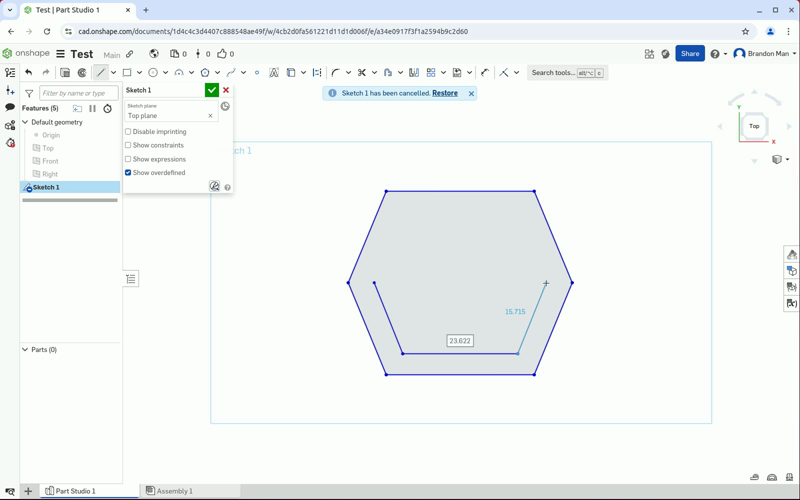
key_down(shift)
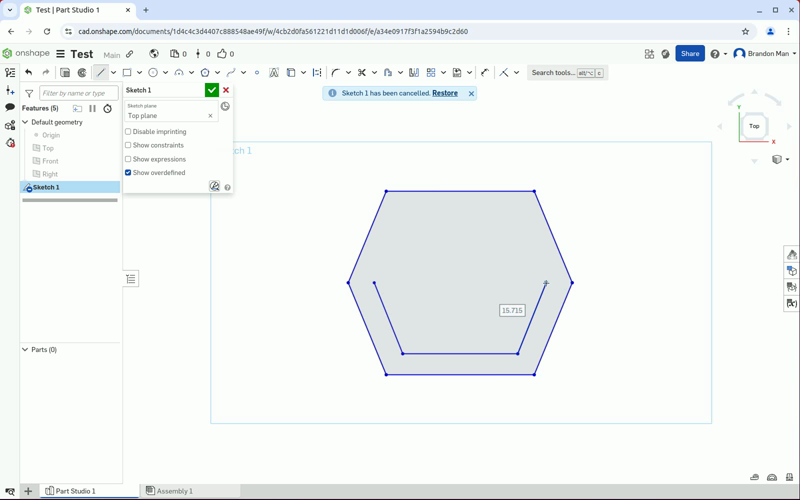
mouse_move(517, 212)
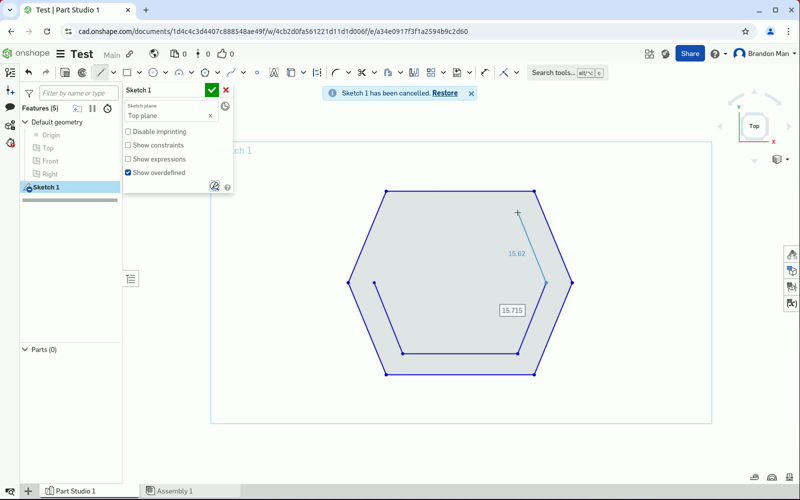
click(517, 212)
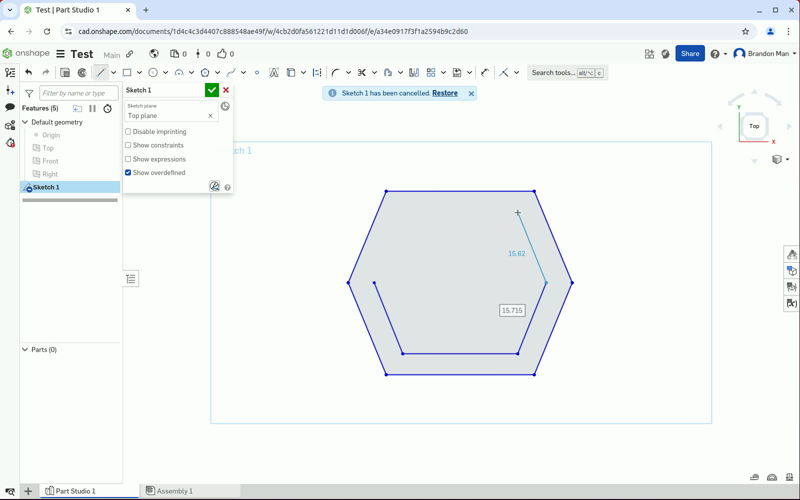
key_up(shift)
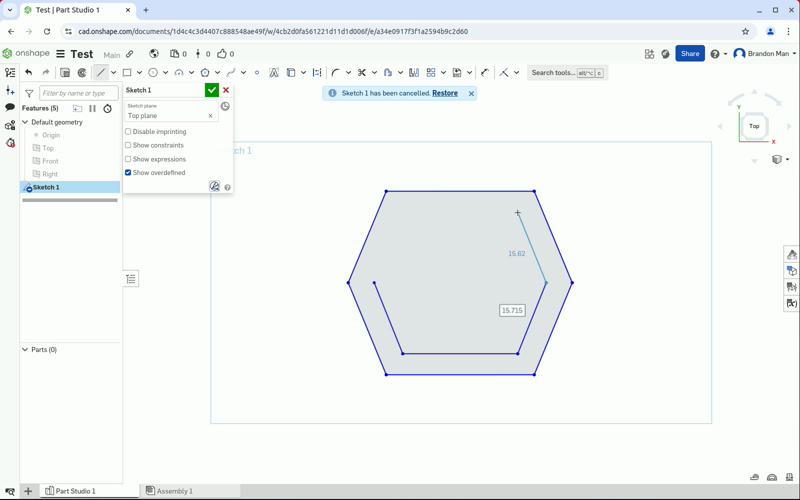
key_down(shift)
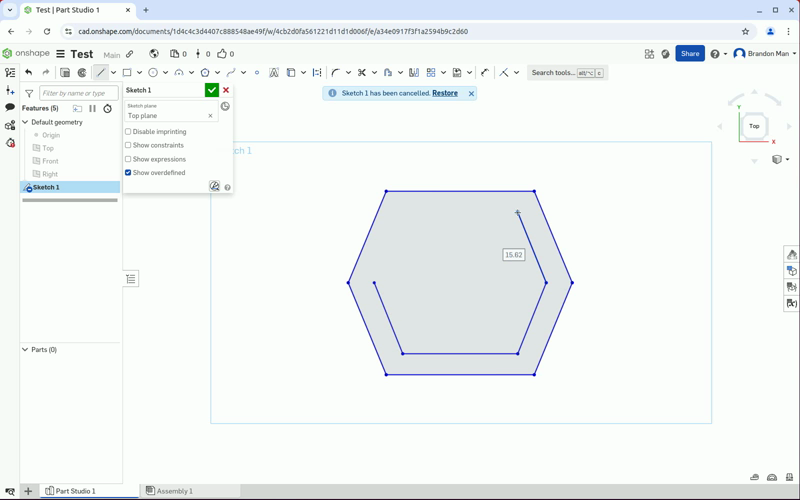
mouse_move(402, 212)
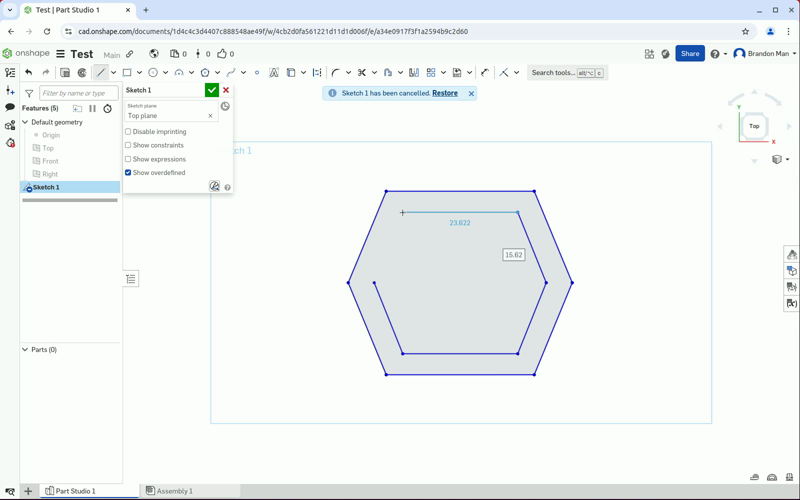
click(402, 212)
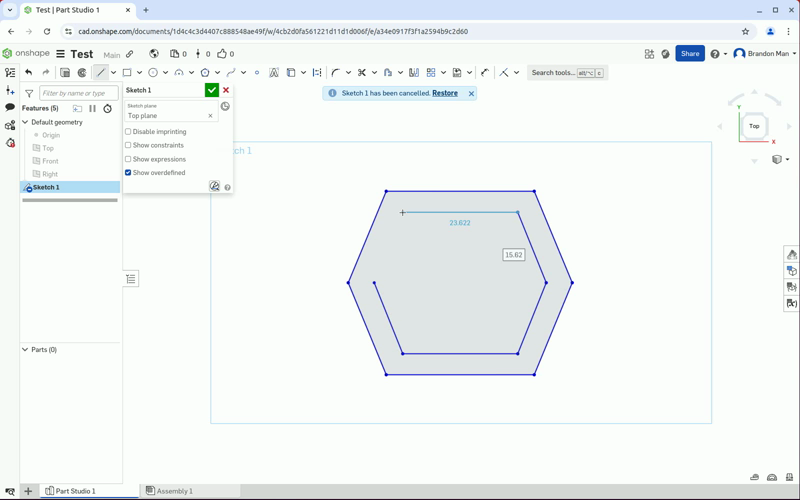
key_up(shift)
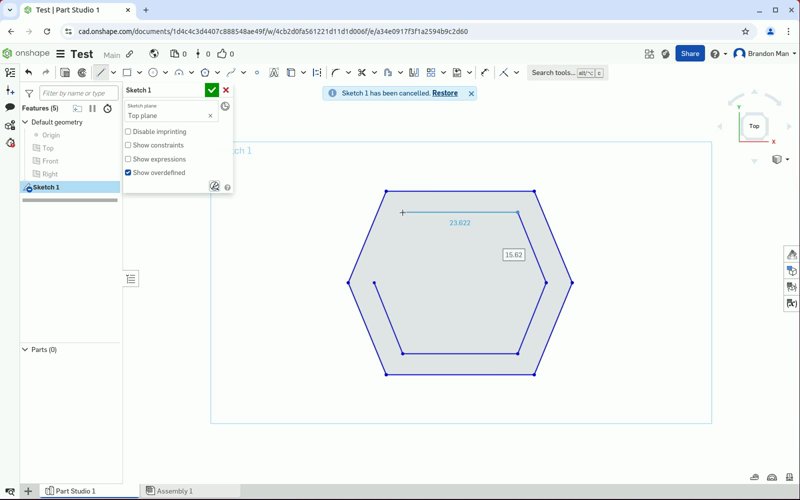
key_down(shift)
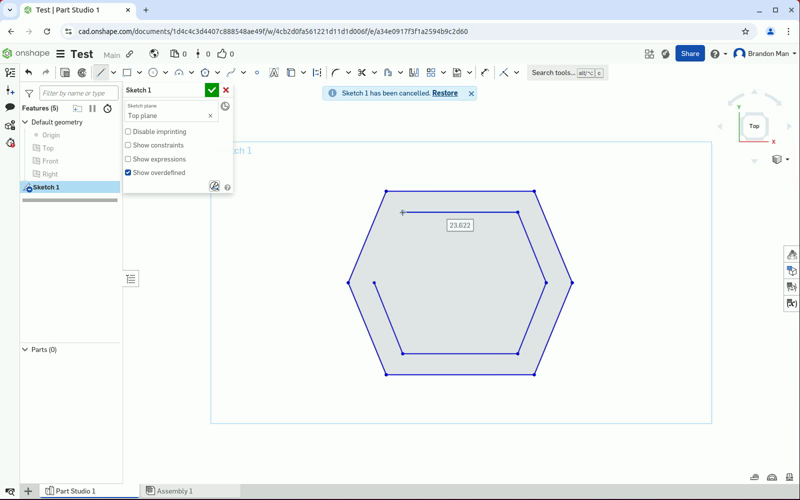
mouse_move(374, 282)
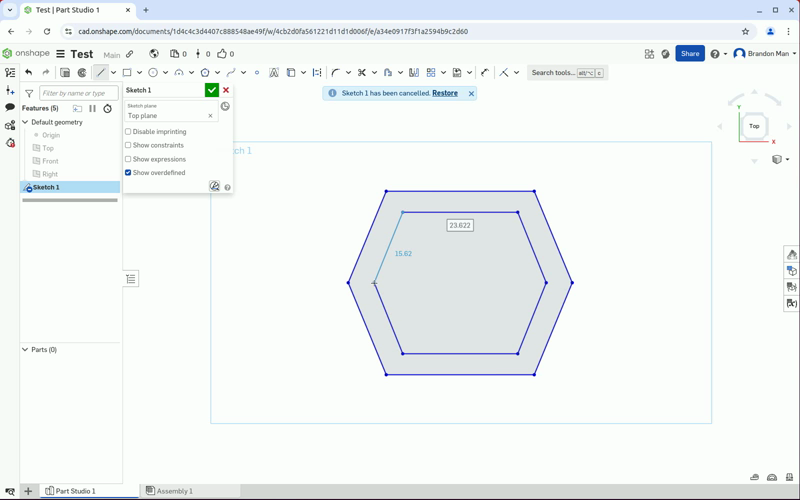
key_up(shift)
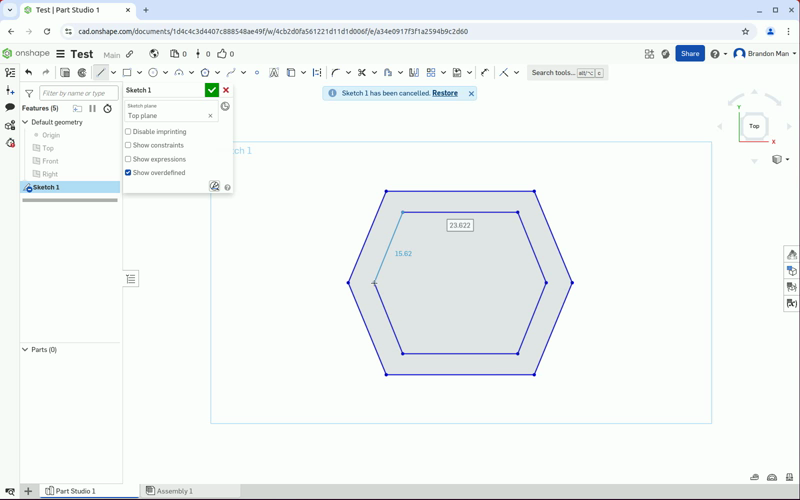
click(374, 282)
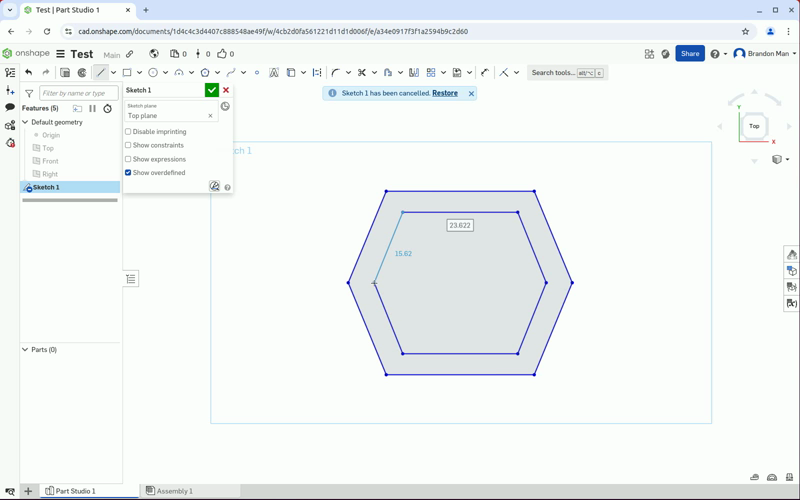
key(esc)
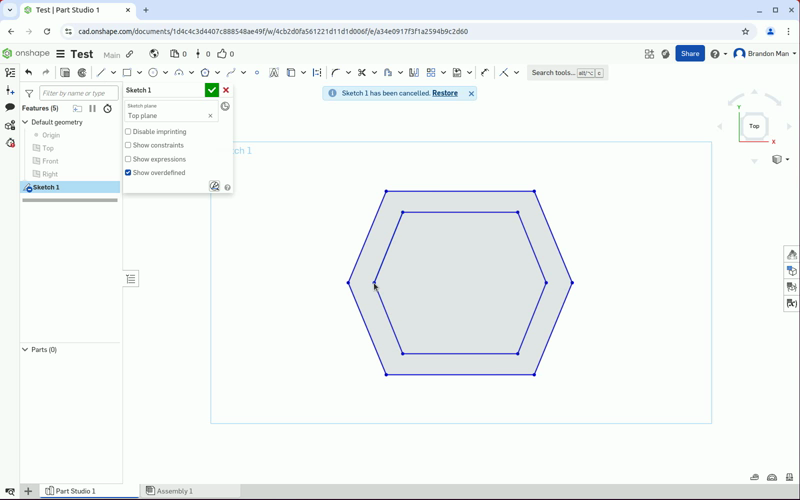
mouse_move(367, 271)
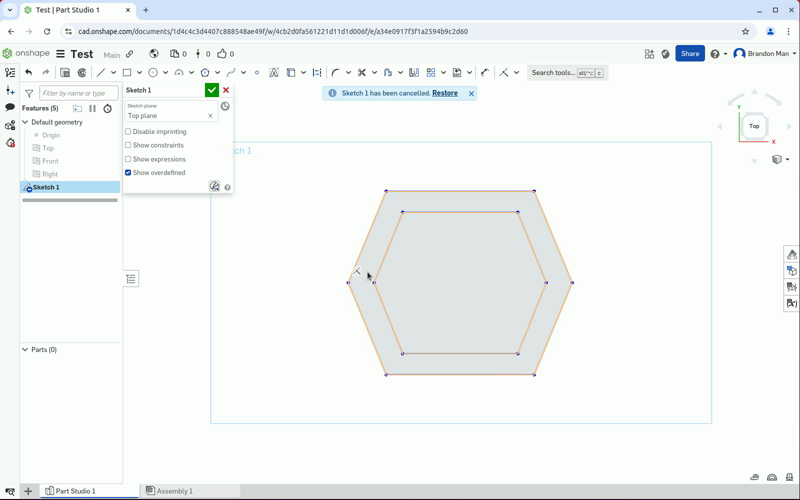
click(367, 271)
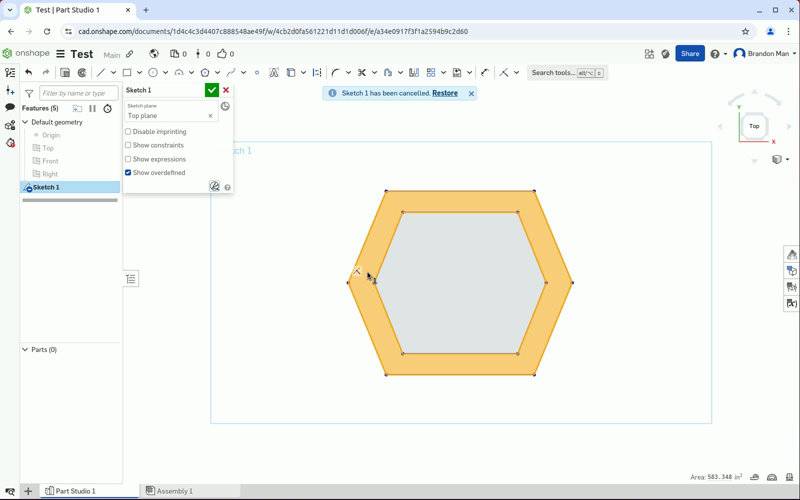
mouse_move(73, 352)
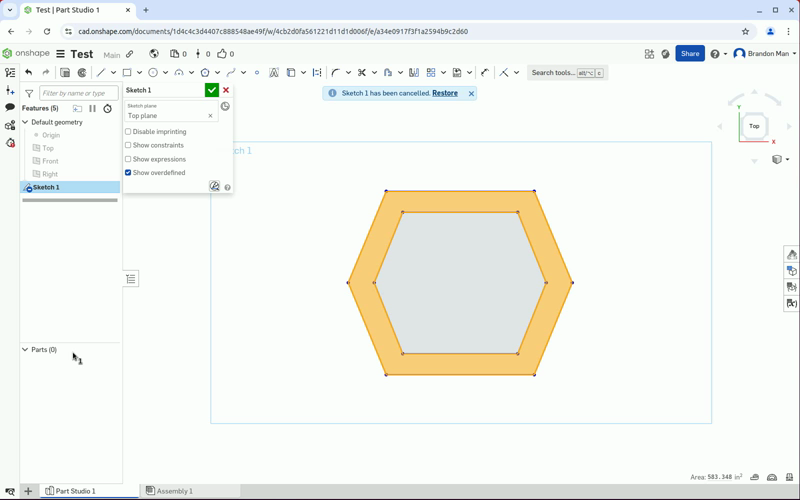
key(shift+y)
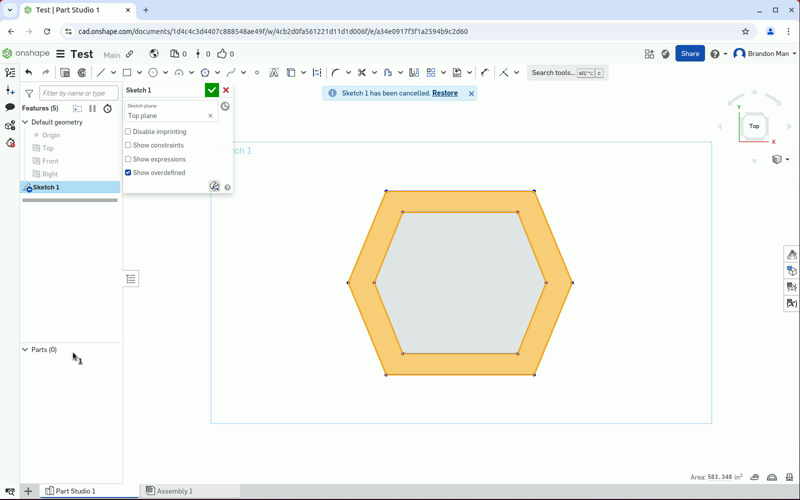
key(shift+e)
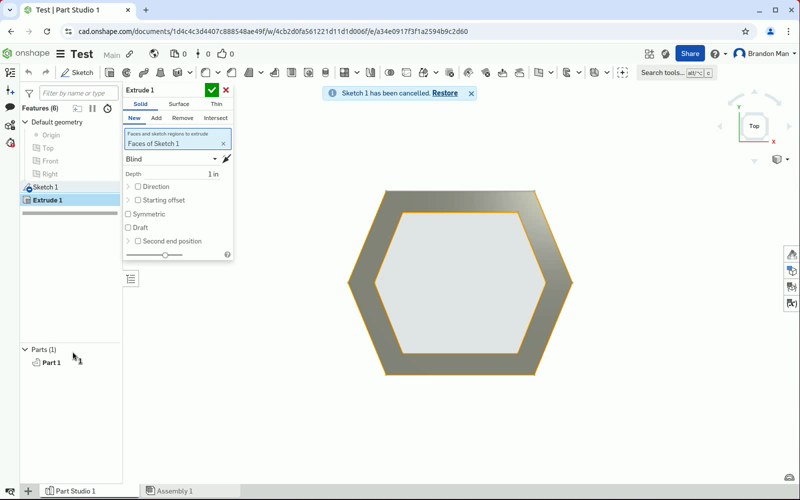
mouse_move(143, 106)
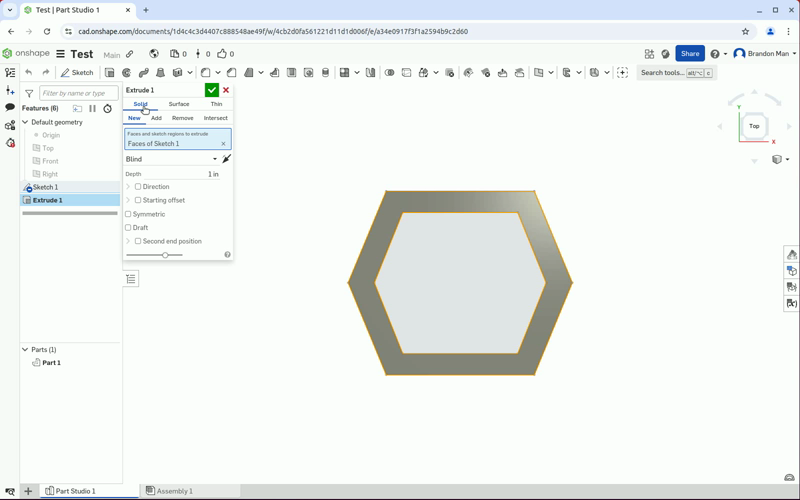
click(143, 106)
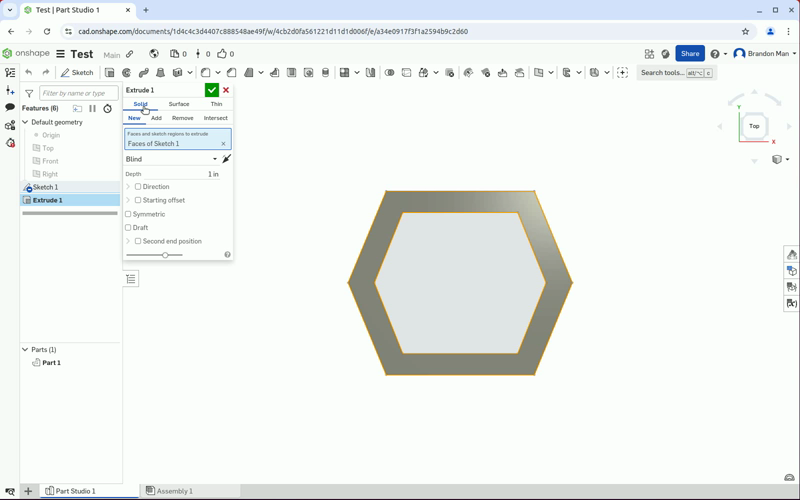
mouse_move(137, 120)
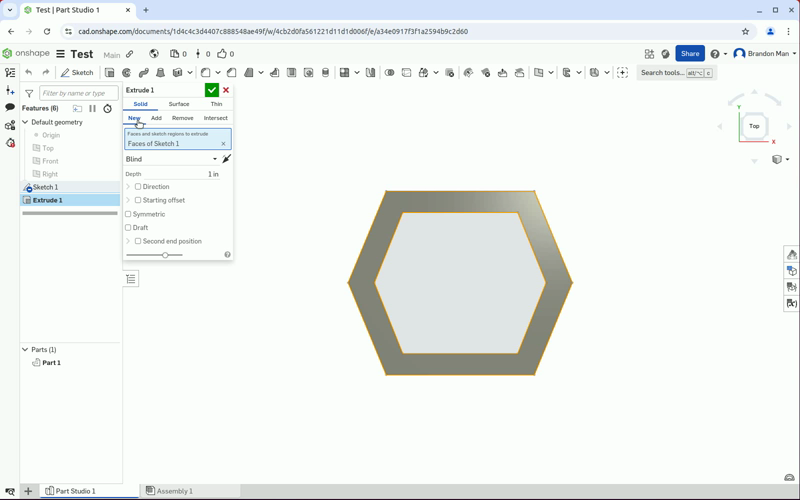
click(137, 120)
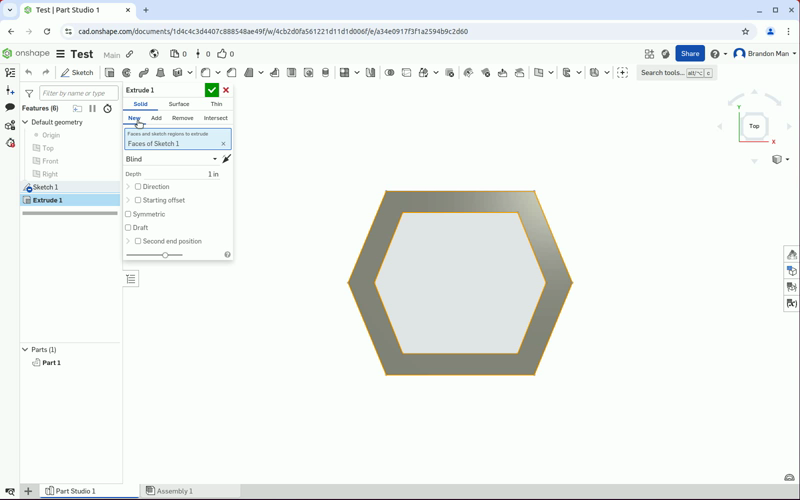
key(tab, 4)
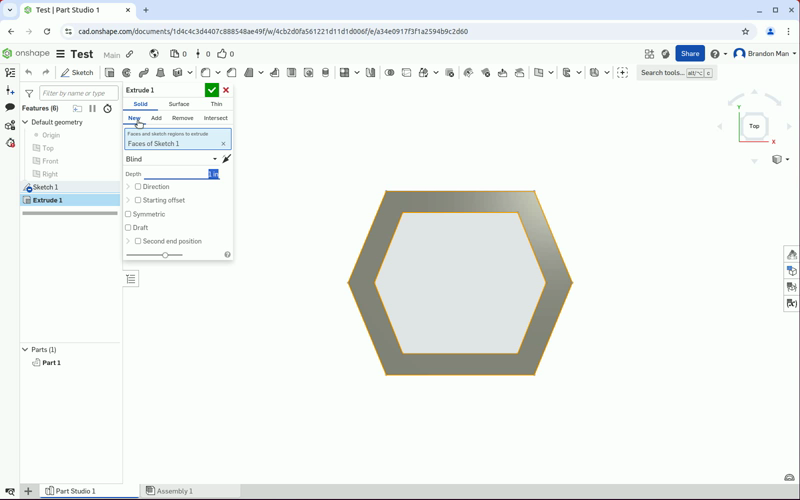
text(1.926)
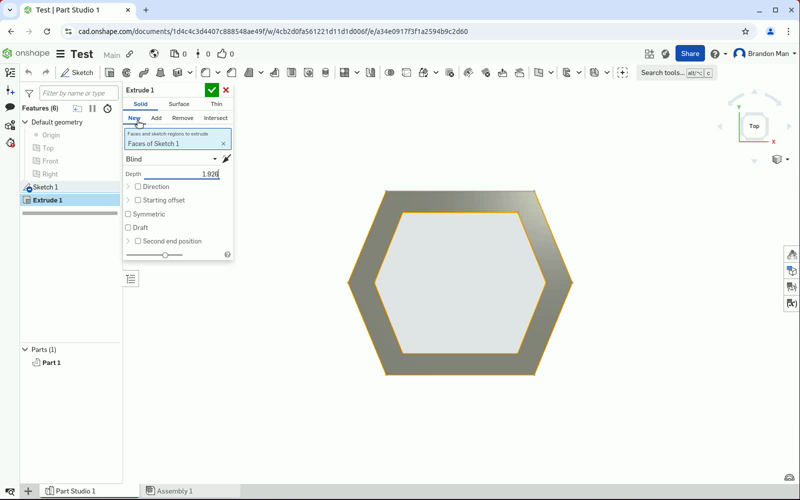
key(enter)
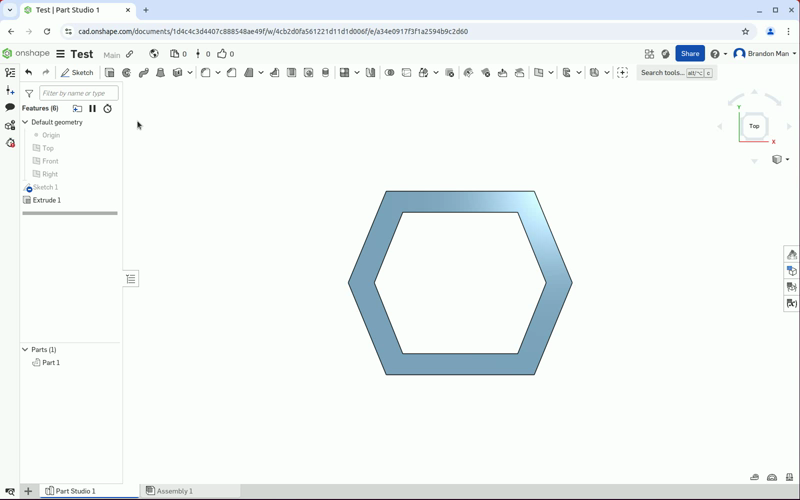
key(shift+h)
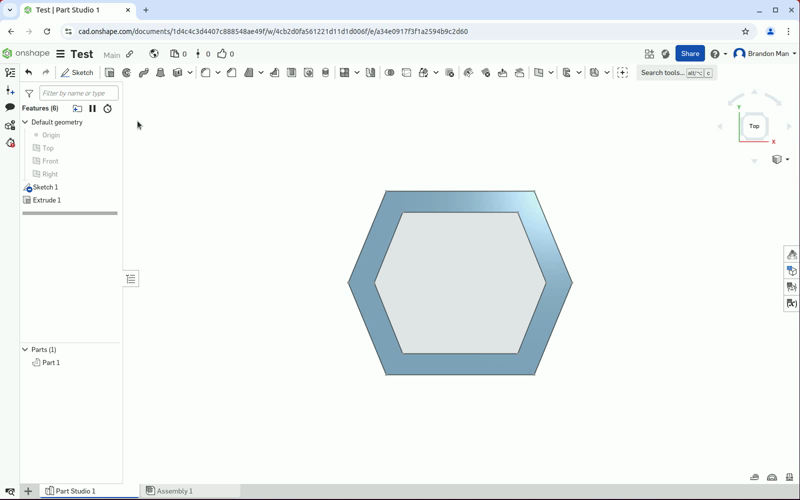
key(shift+h)
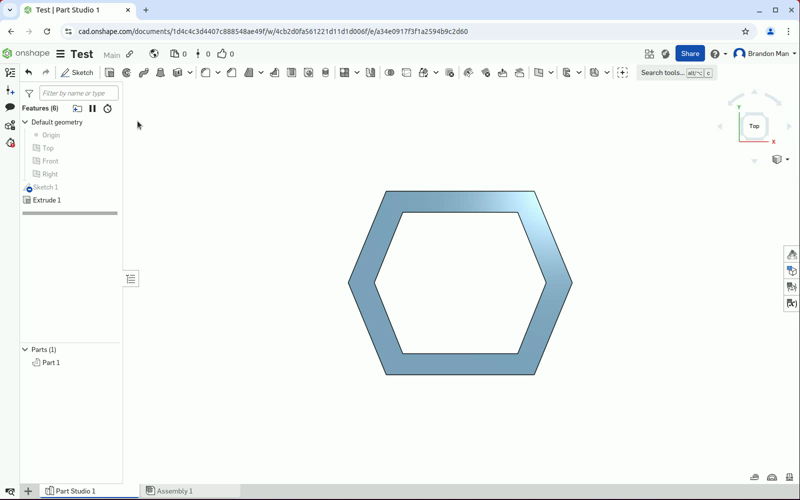
mouse_move(73, 189)
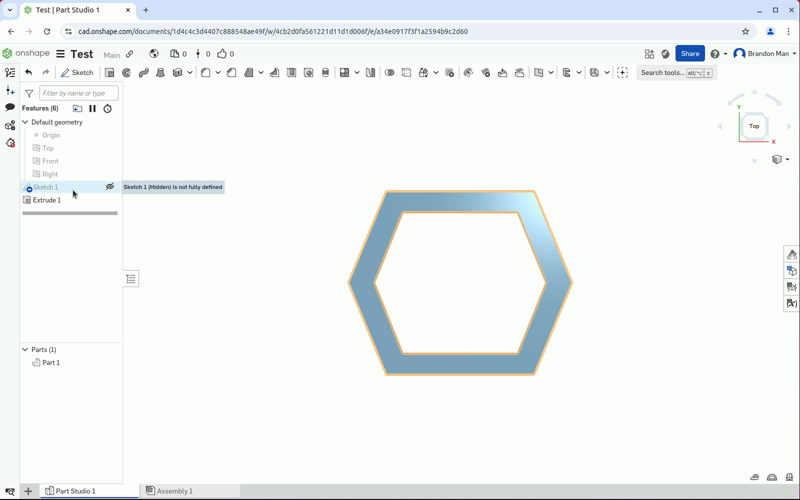
click(73, 189)
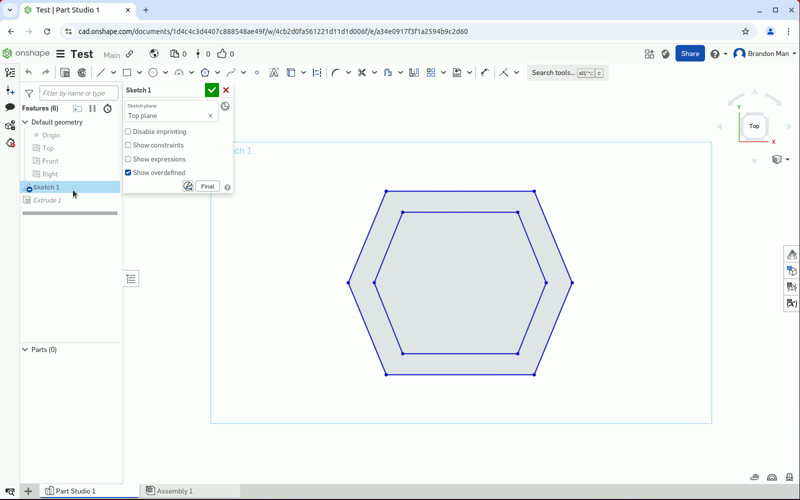
mouse_move(229, 92)
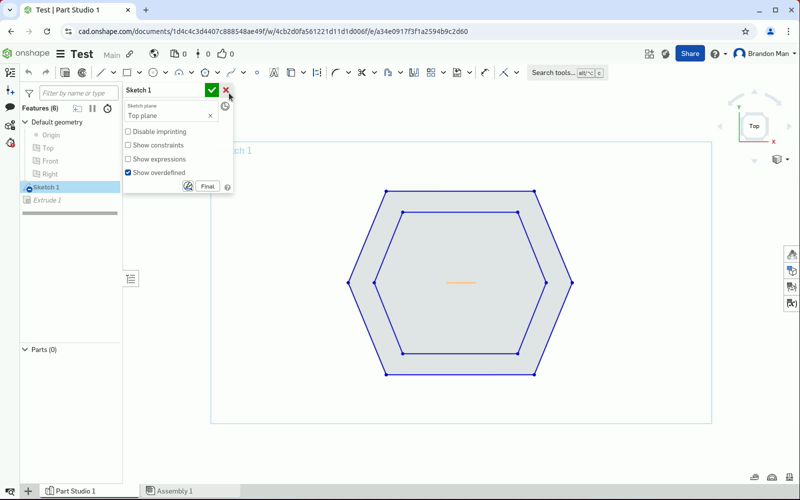
click(229, 92)
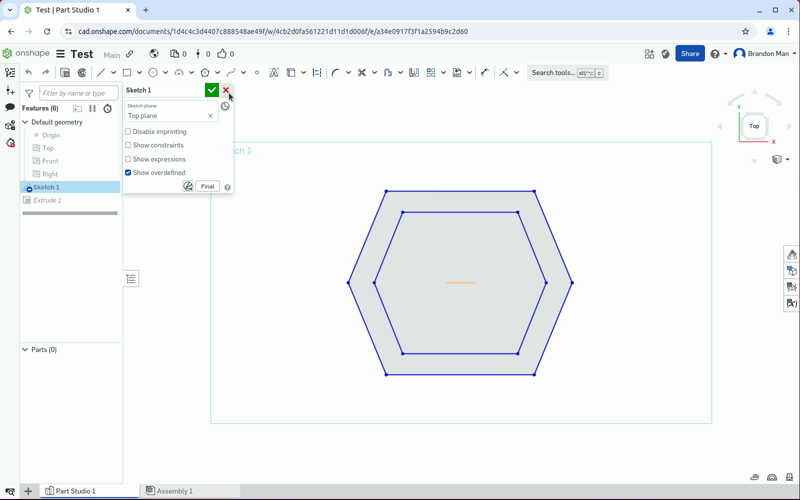
key(shift+s)
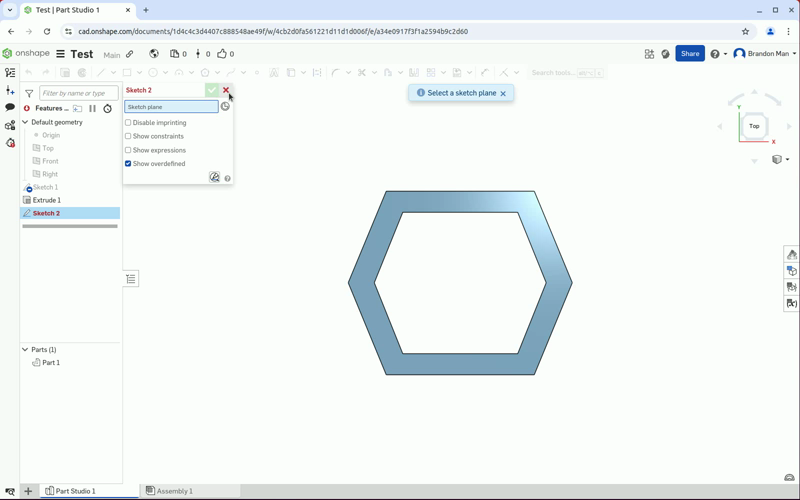
mouse_move(73, 150)
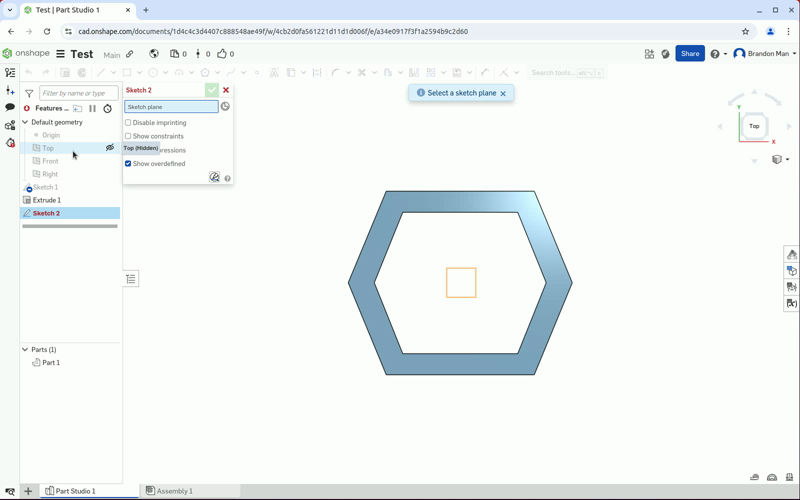
click(73, 150)
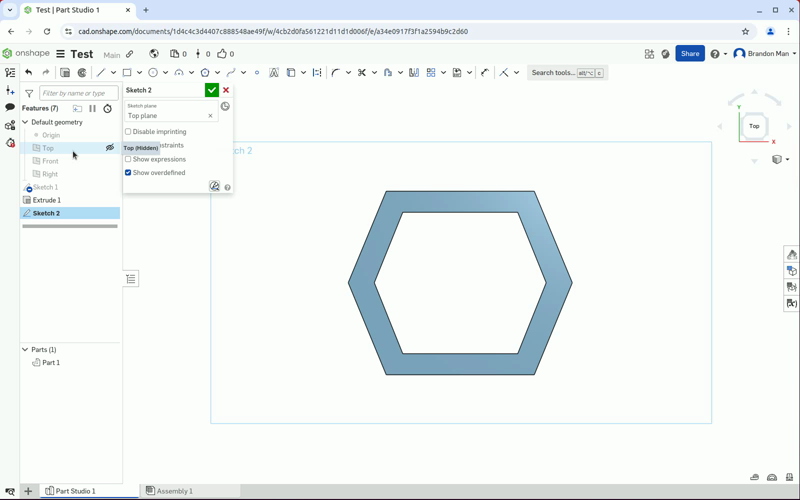
mouse_move(73, 352)
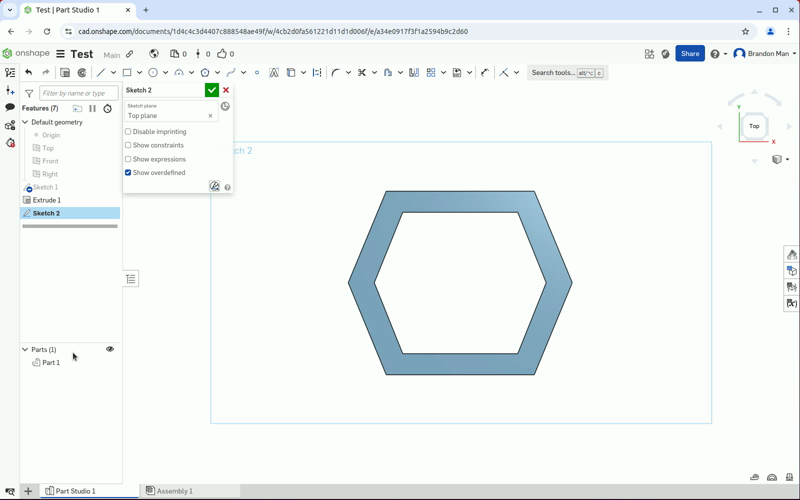
key(y)
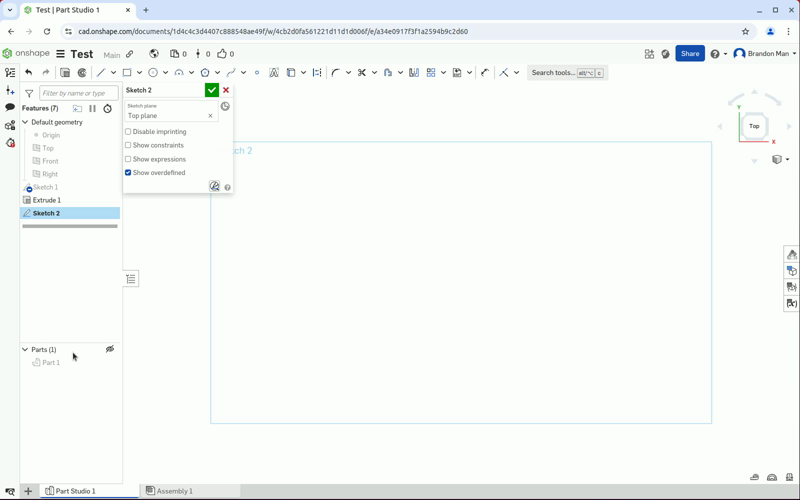
key(l)
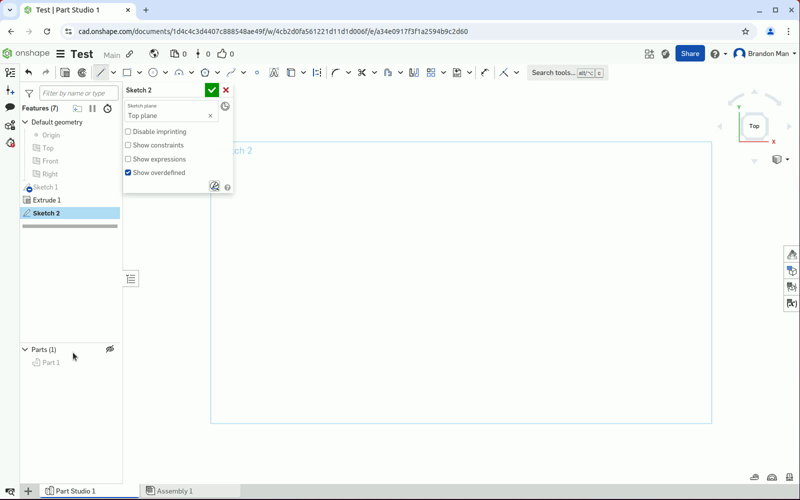
key_down(shift)
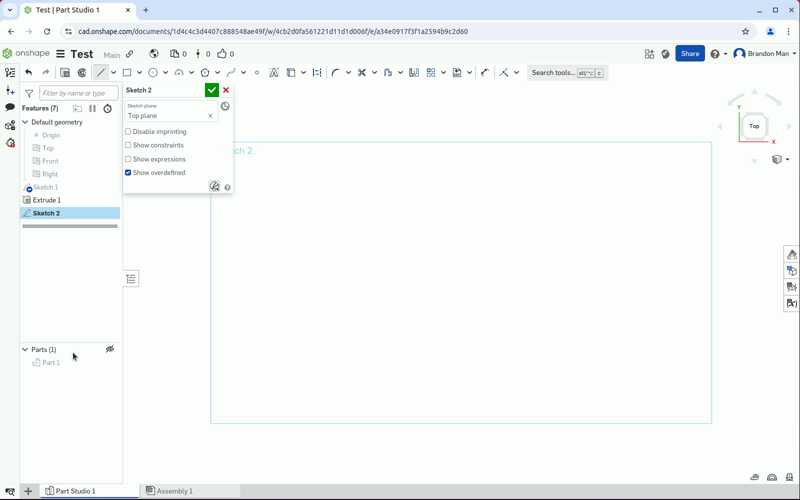
mouse_move(376, 282)
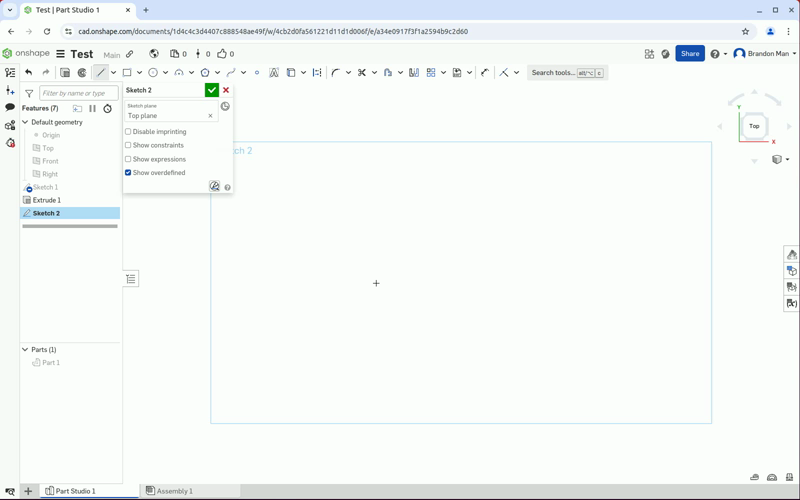
click(376, 282)
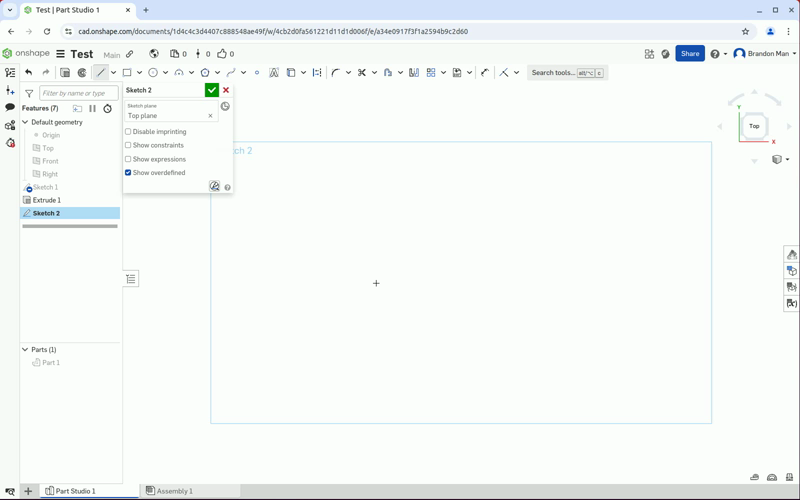
key_up(shift)
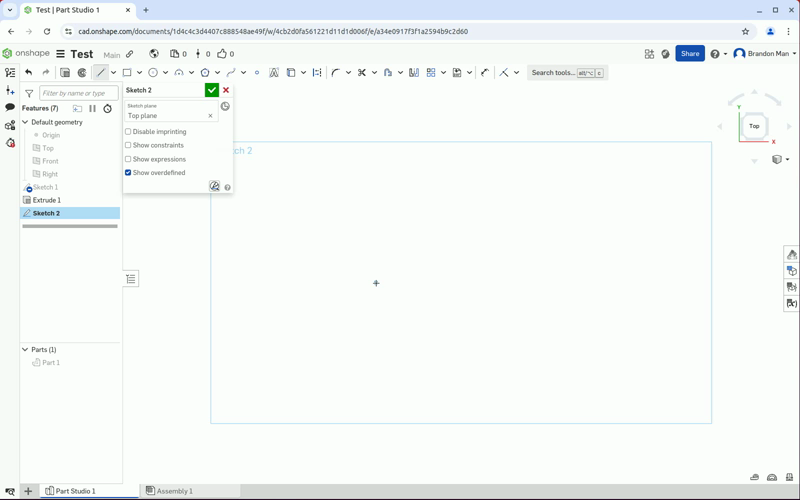
key_down(shift)
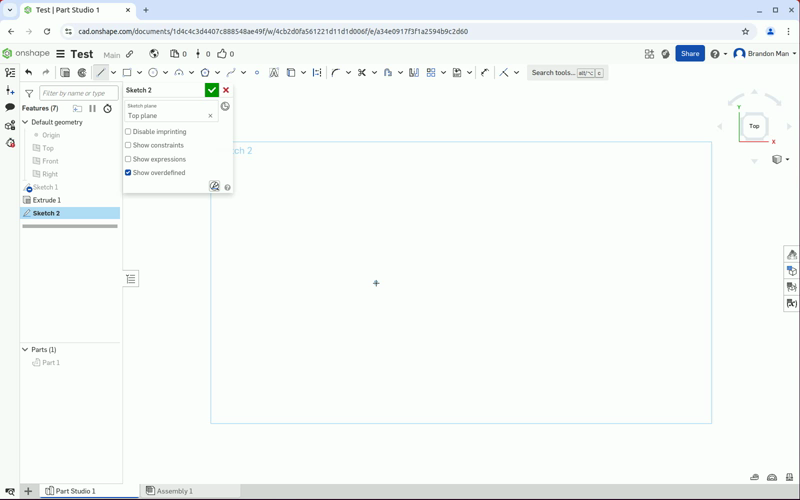
mouse_move(404, 353)
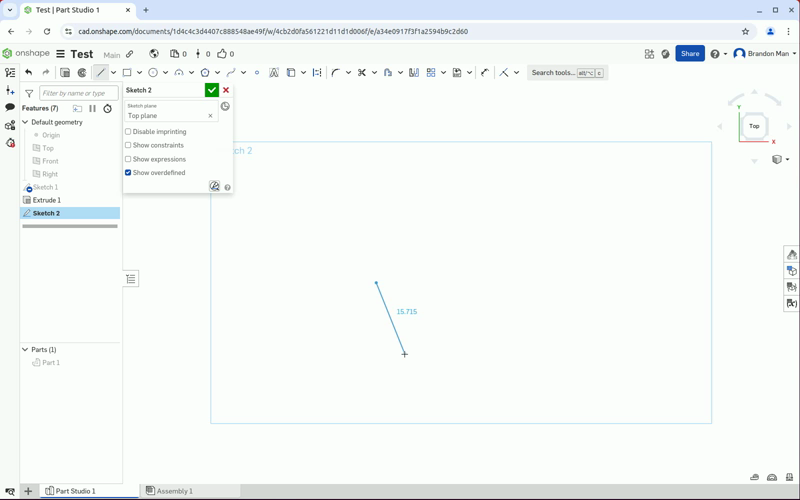
click(404, 353)
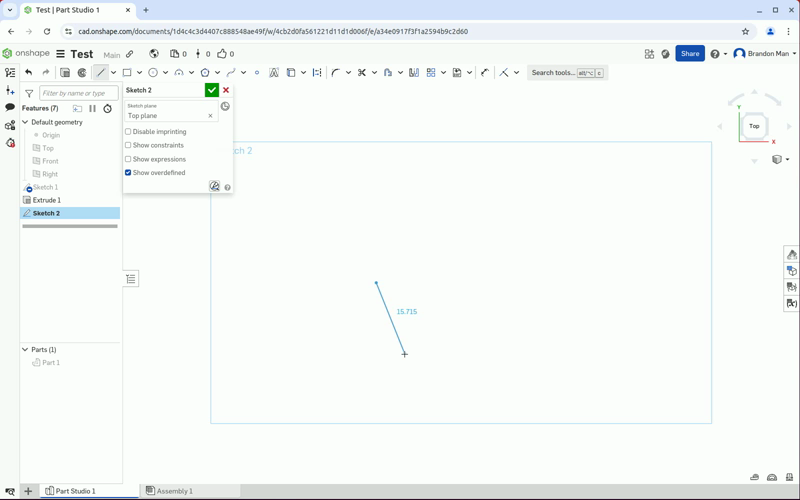
key_up(shift)
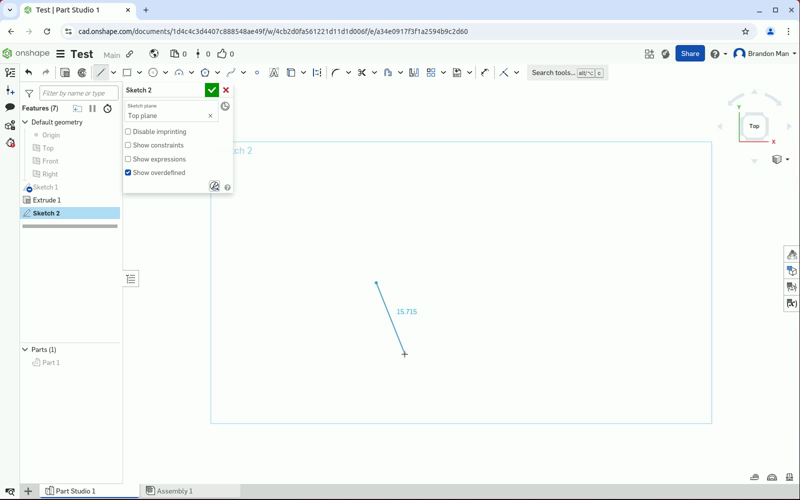
key_down(shift)
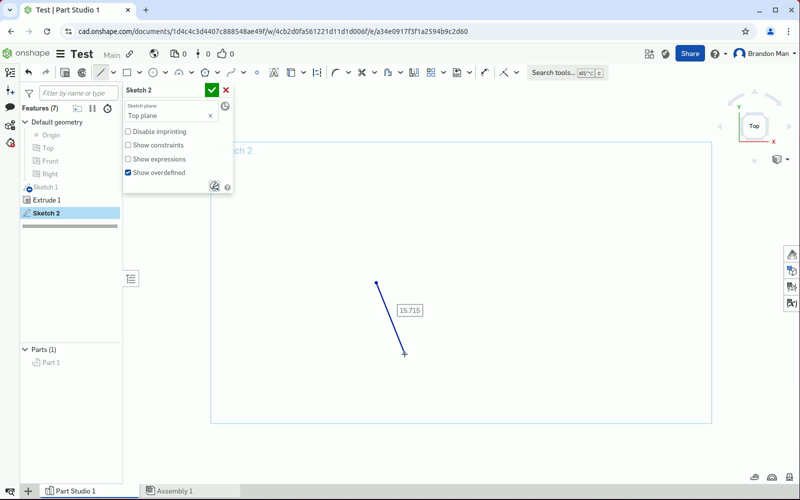
mouse_move(434, 353)
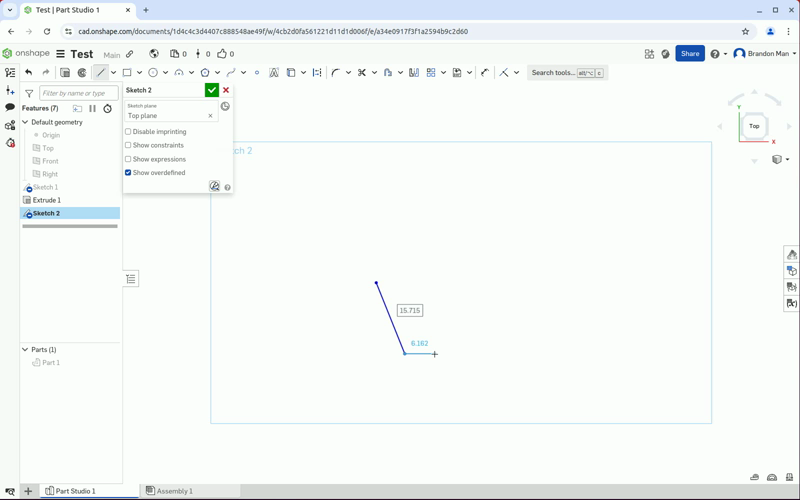
mouse_move(461, 353)
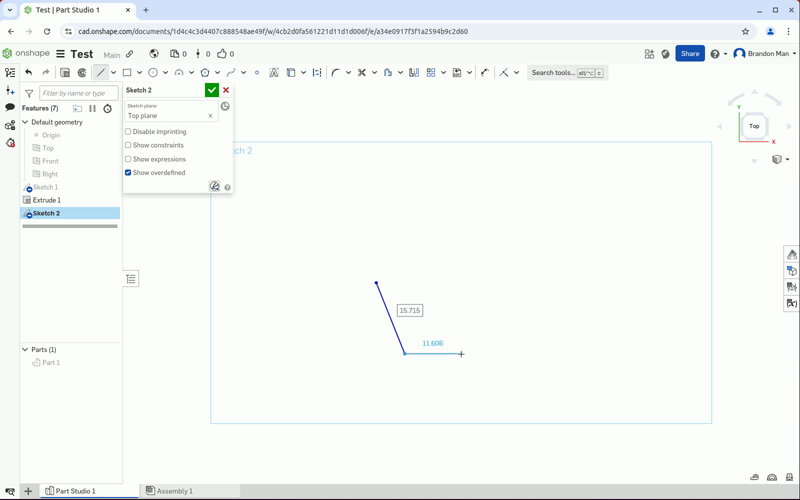
click(461, 353)
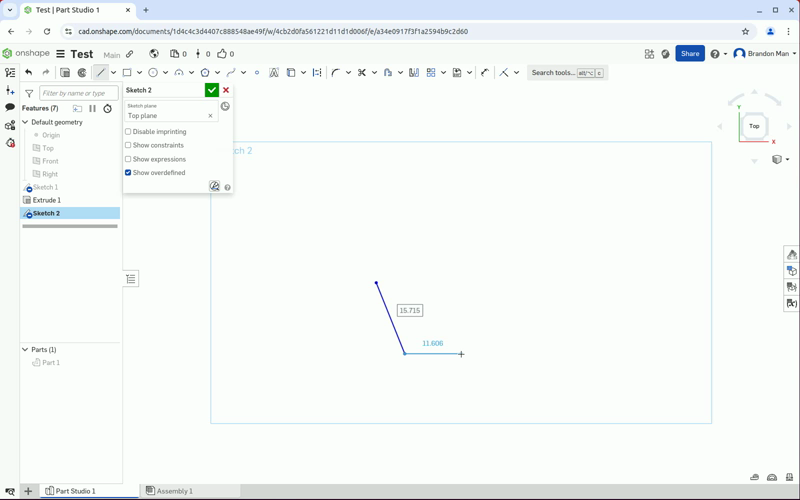
key_up(shift)
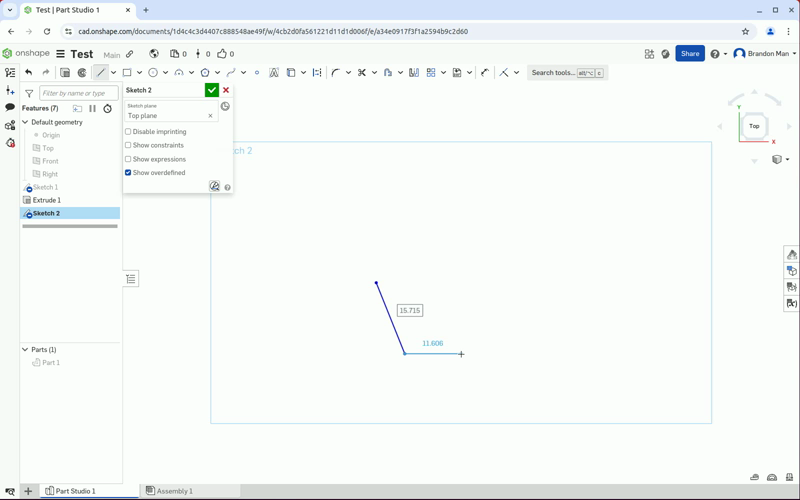
key_down(shift)
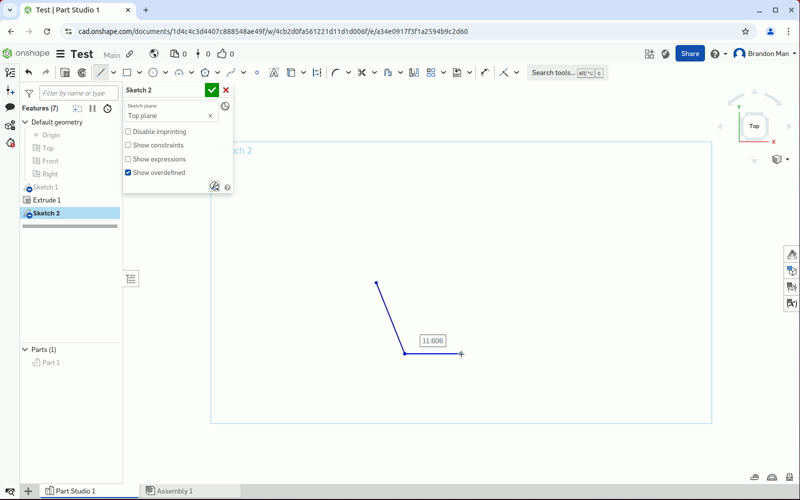
mouse_move(491, 353)
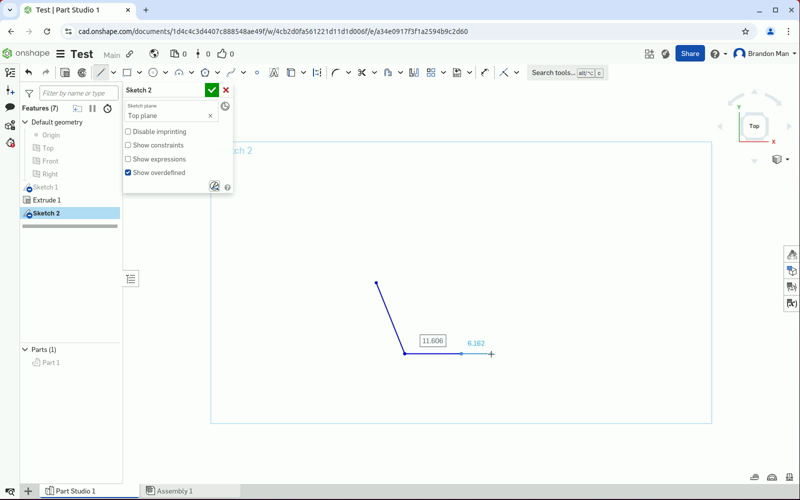
mouse_move(516, 353)
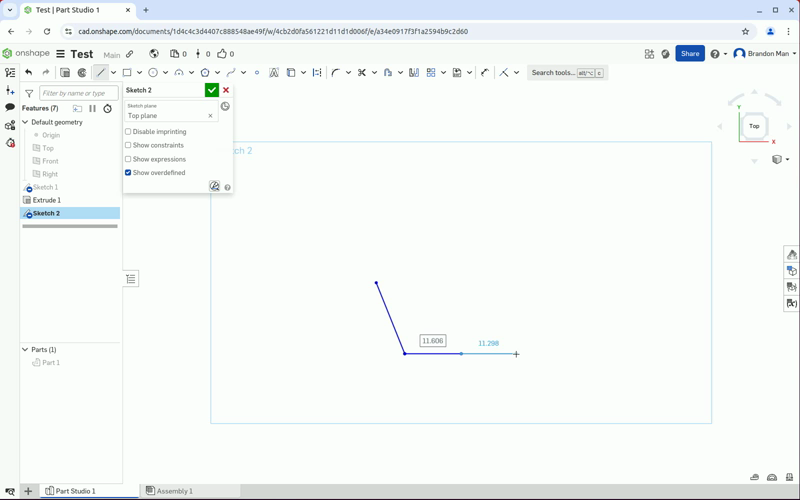
click(516, 353)
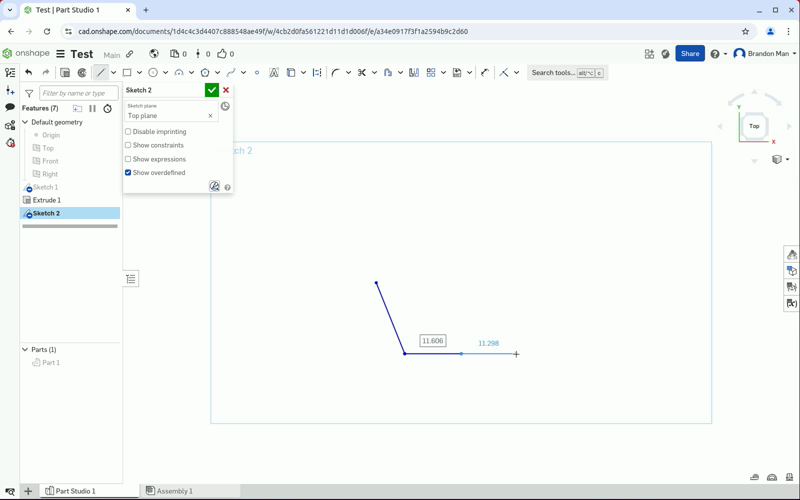
key_up(shift)
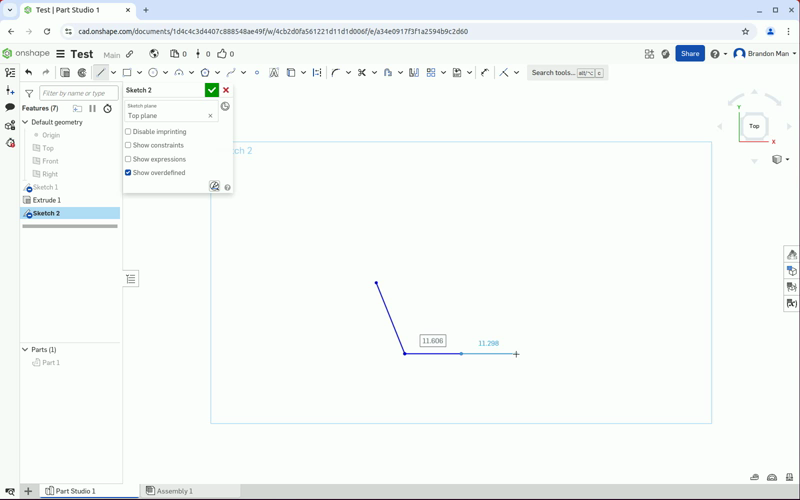
key_down(shift)
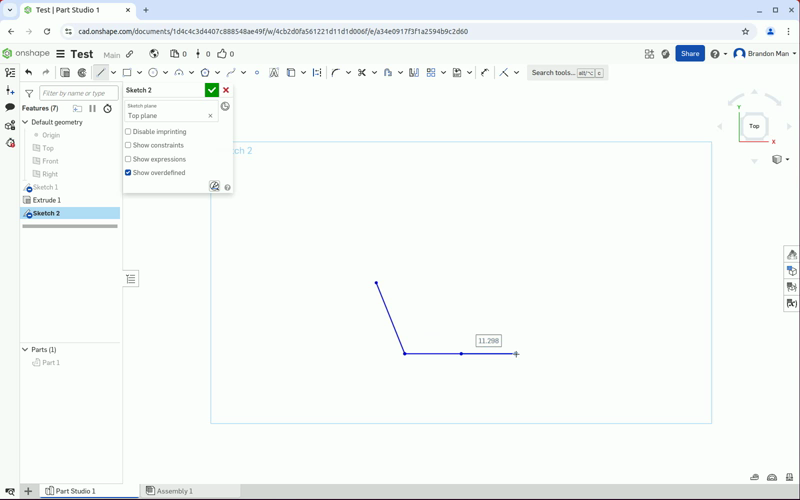
mouse_move(544, 282)
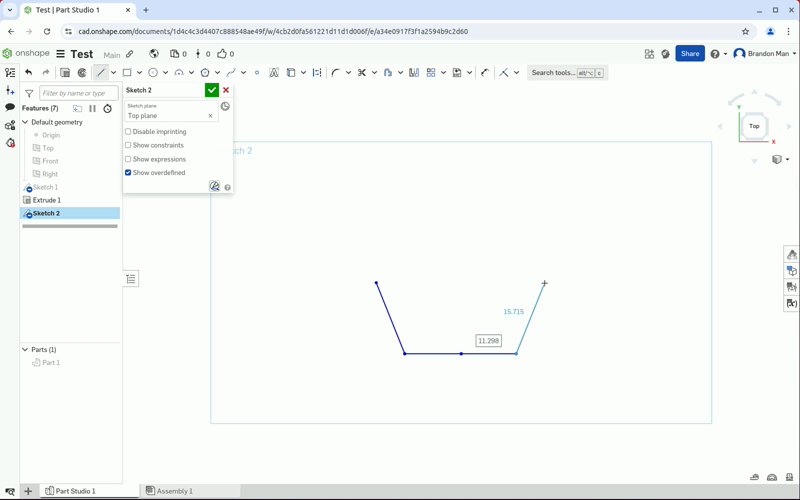
click(544, 282)
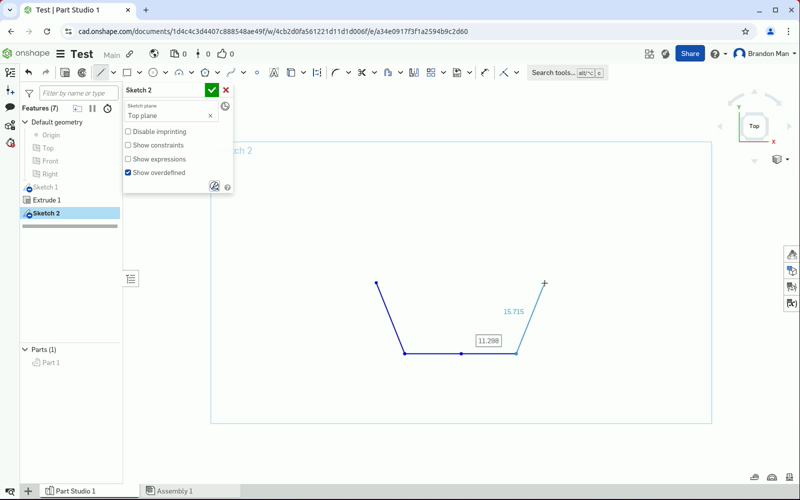
key_up(shift)
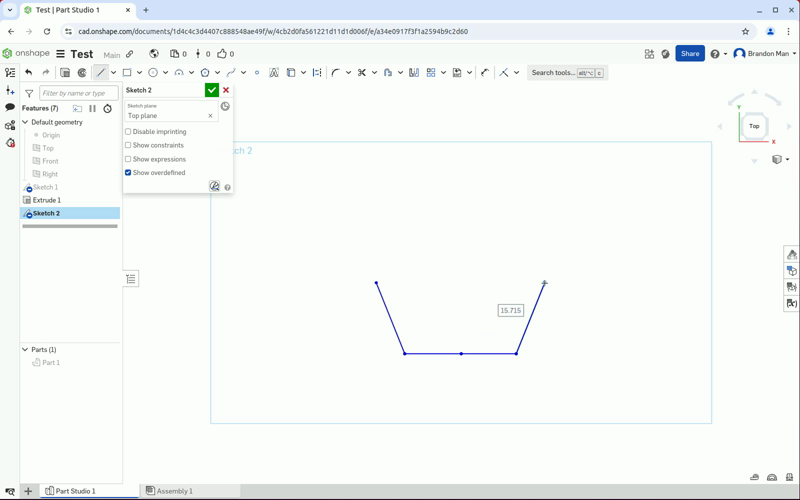
key_down(shift)
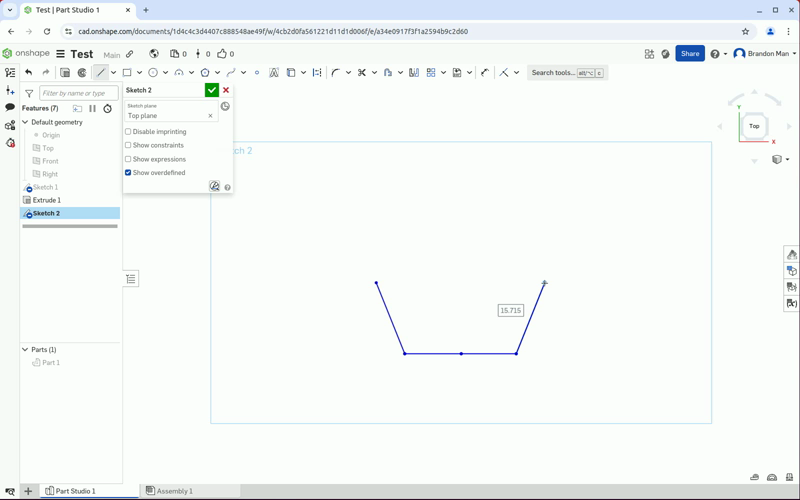
mouse_move(516, 212)
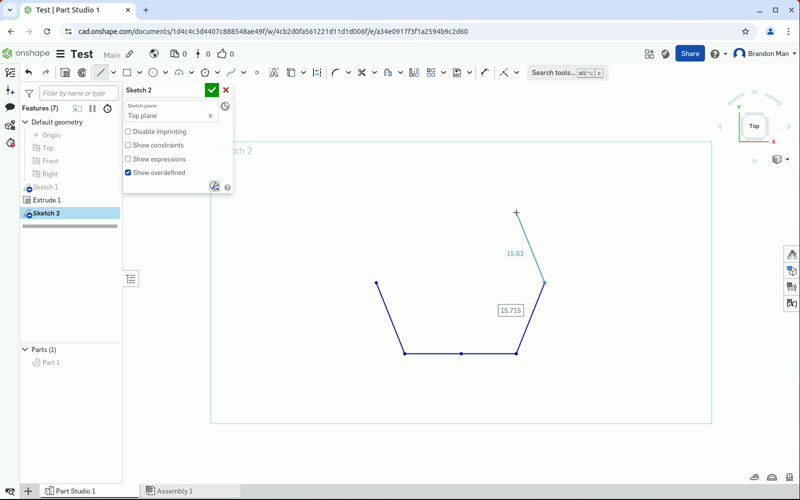
click(516, 212)
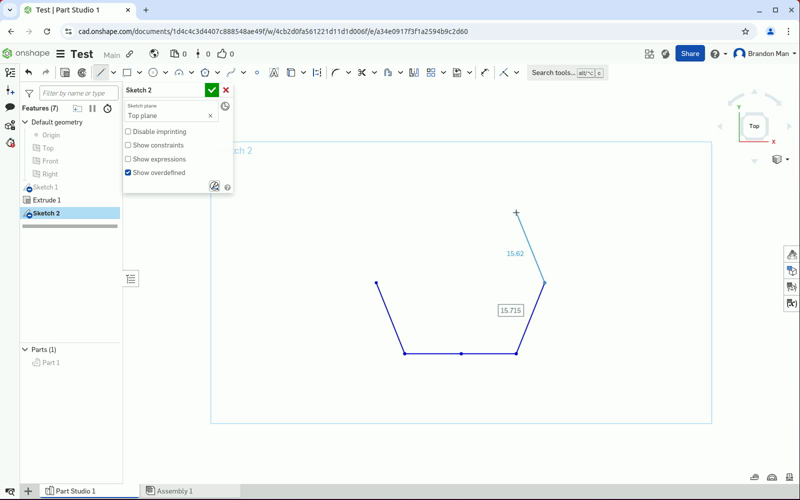
key_up(shift)
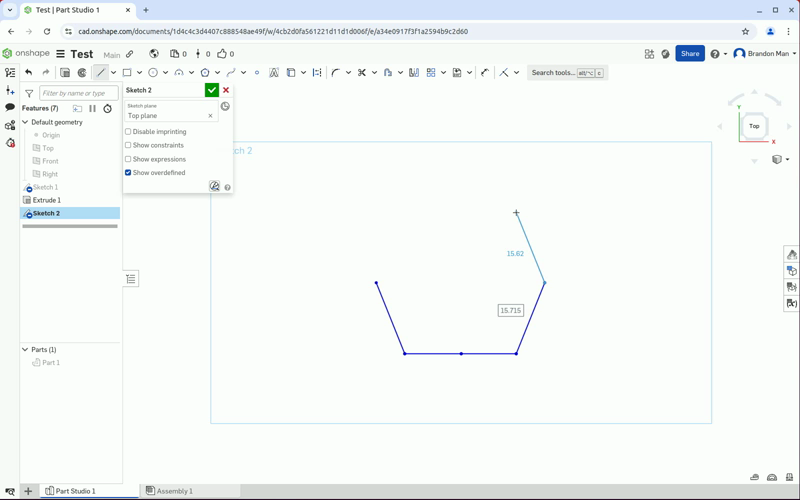
key_down(shift)
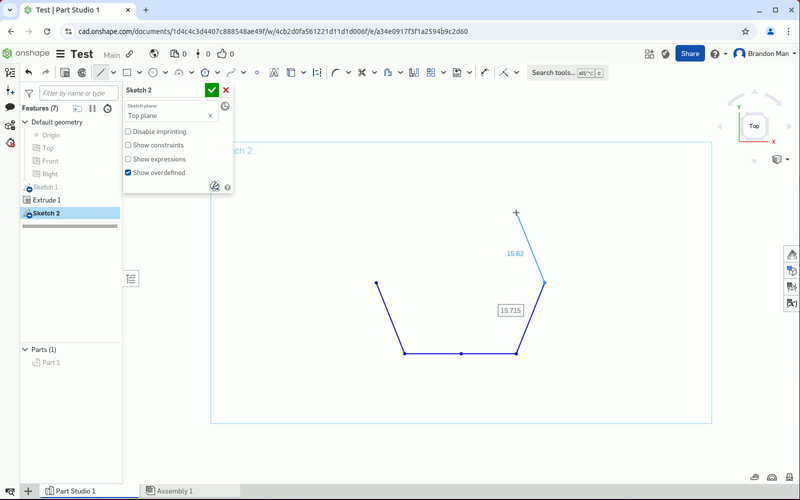
mouse_move(546, 212)
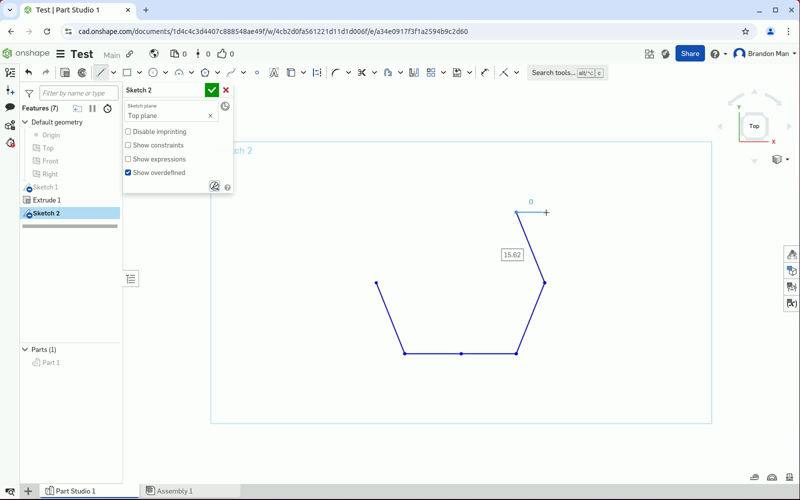
mouse_move(461, 212)
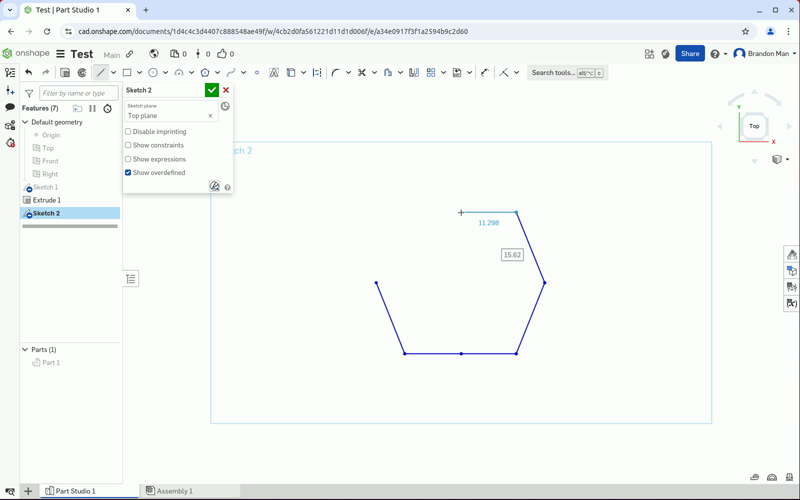
click(461, 212)
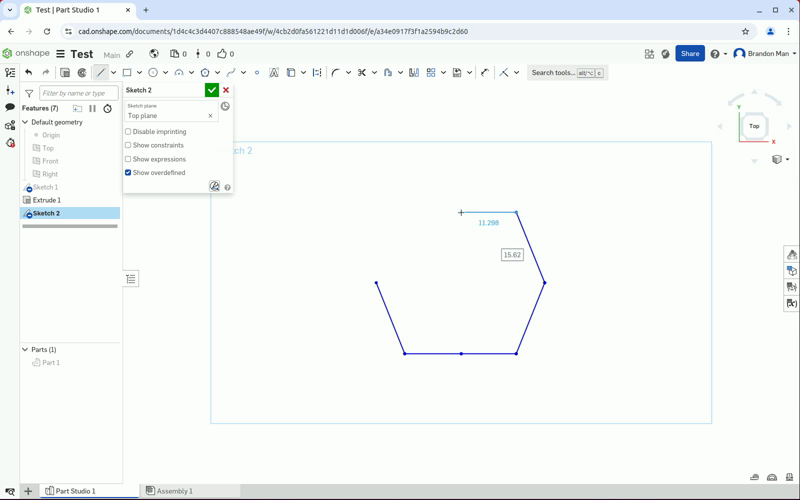
key_up(shift)
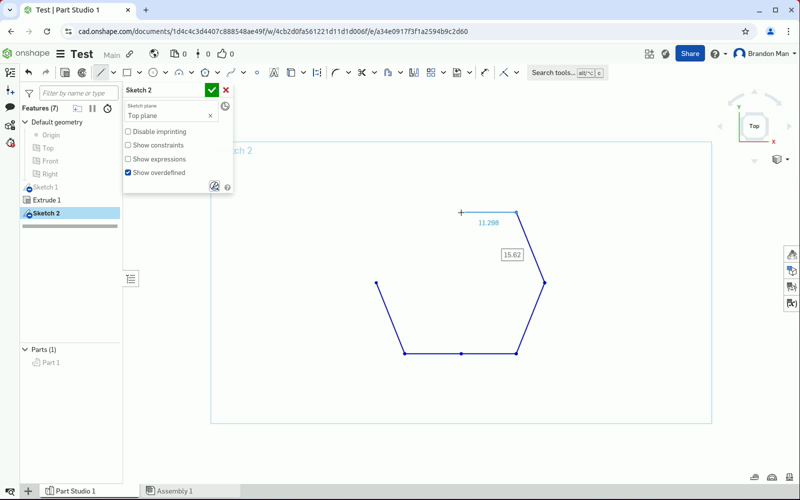
key_down(shift)
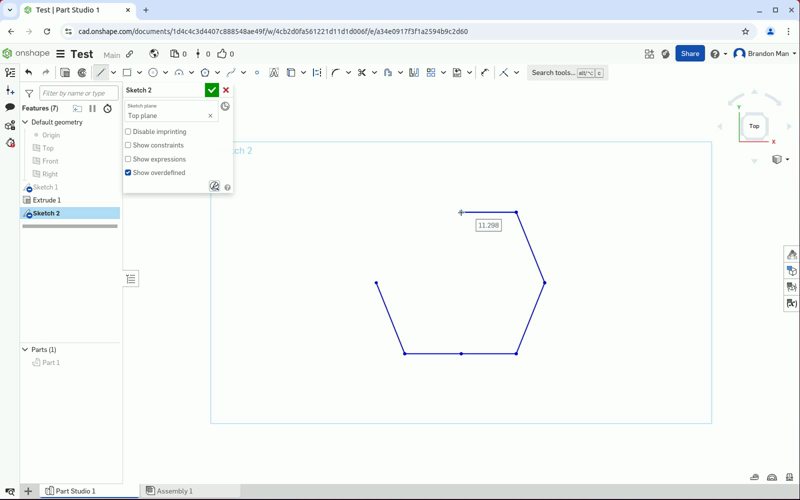
mouse_move(491, 212)
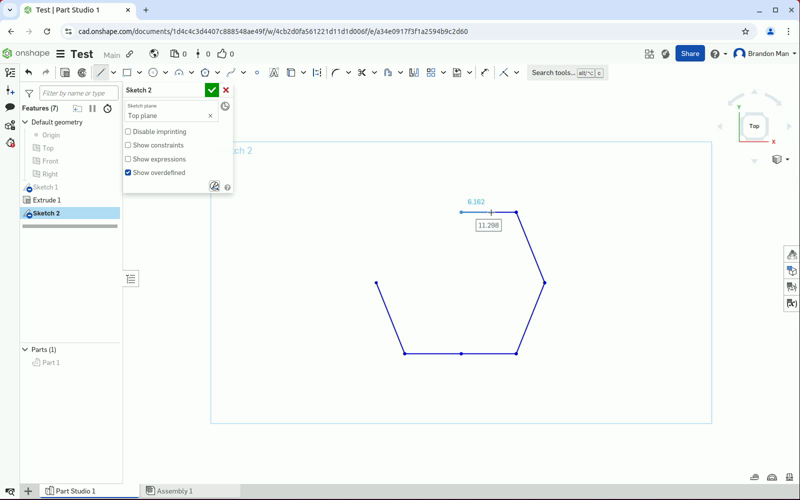
mouse_move(404, 212)
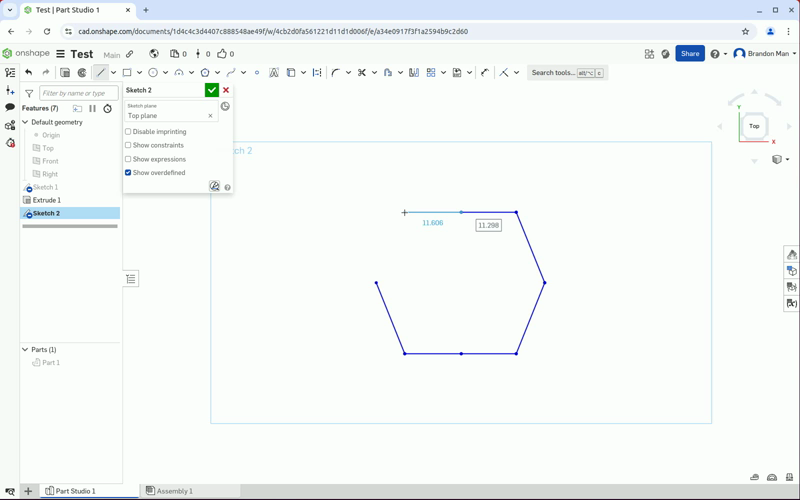
click(404, 212)
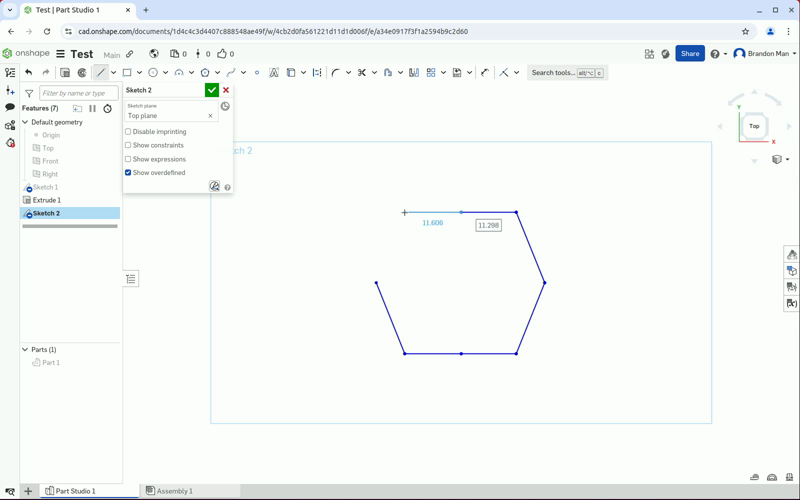
key_up(shift)
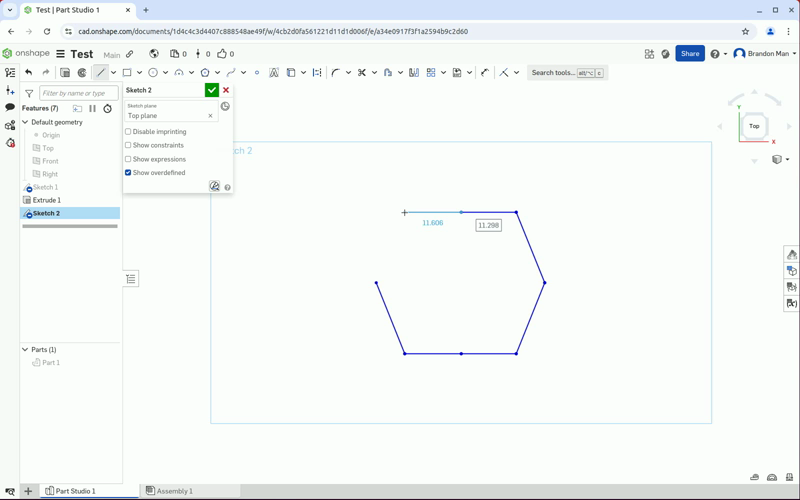
key_down(shift)
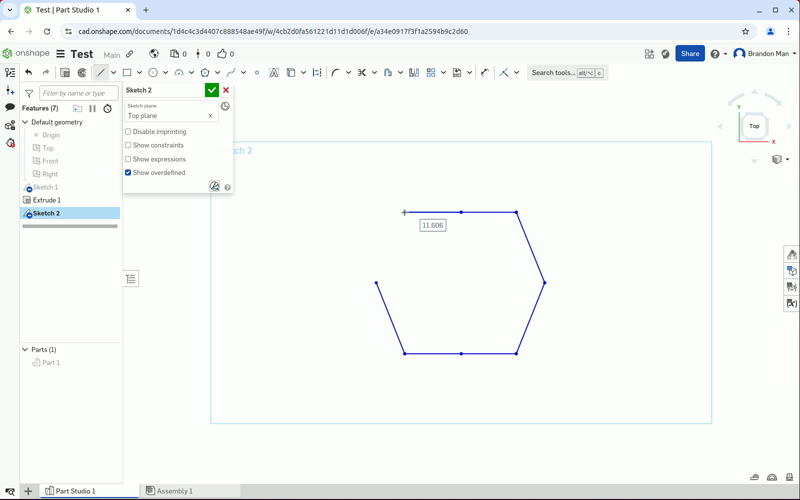
mouse_move(376, 282)
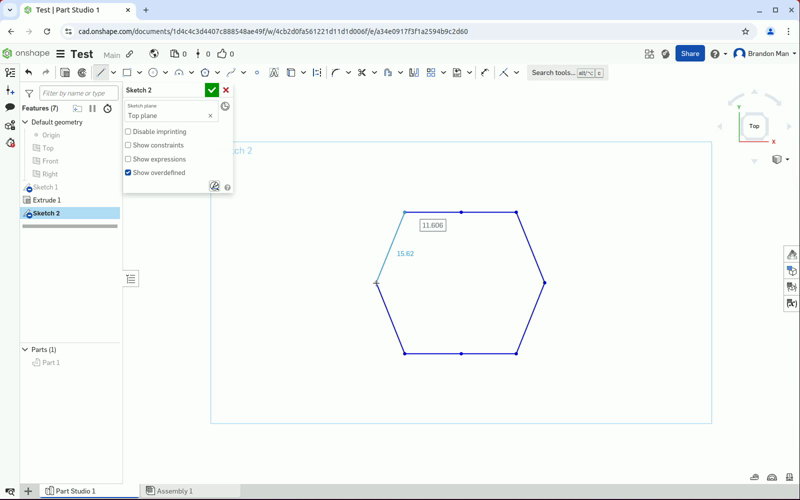
key_up(shift)
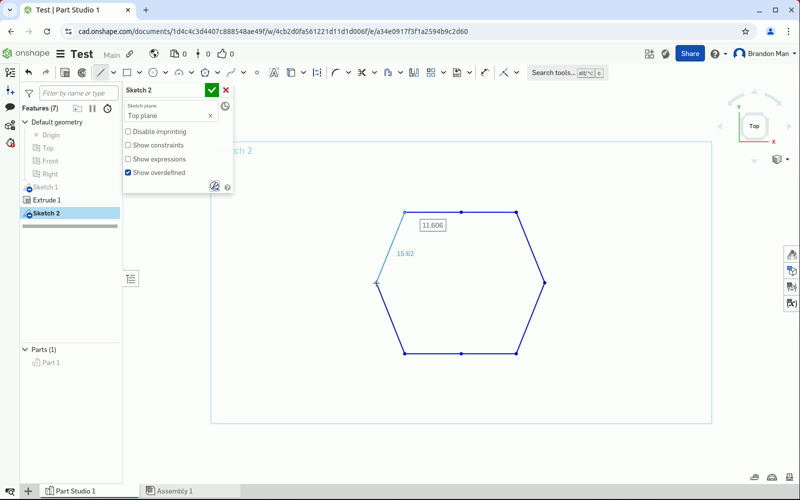
click(376, 282)
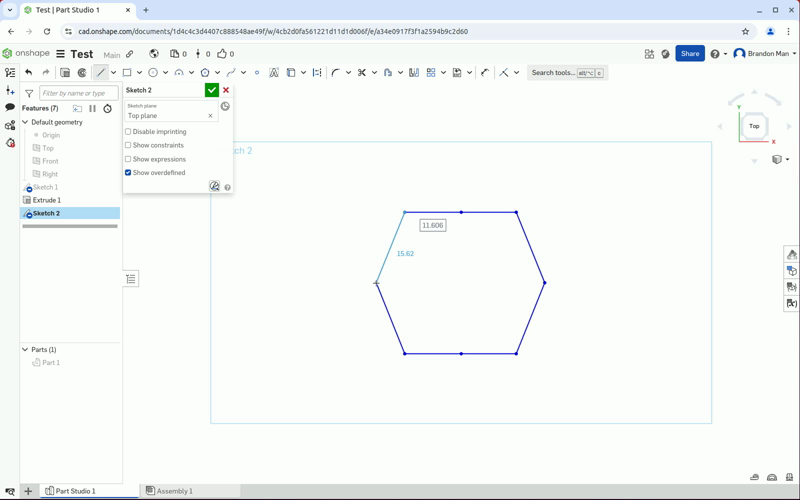
key(esc)
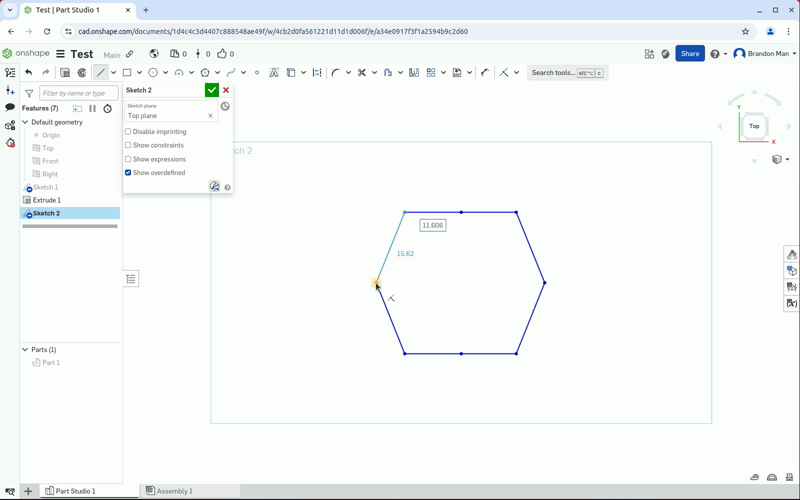
mouse_move(485, 268)
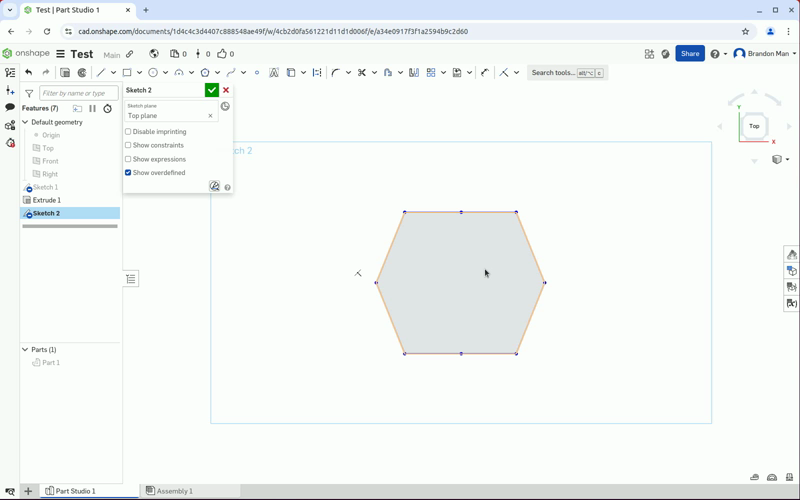
click(485, 268)
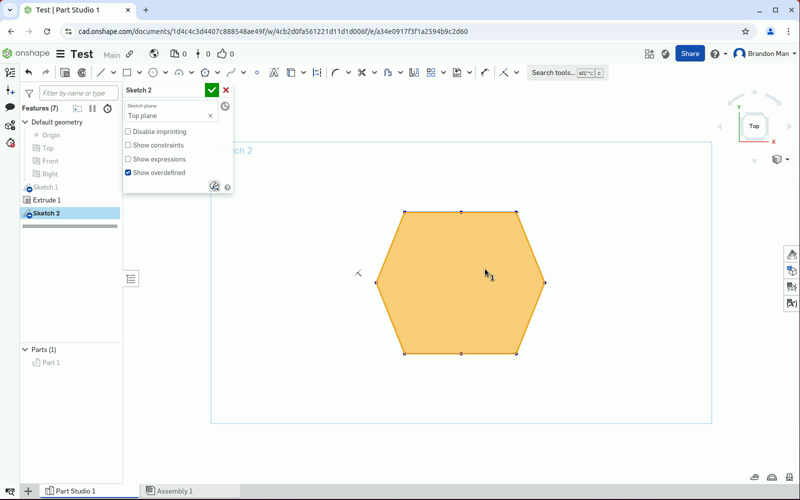
mouse_move(73, 352)
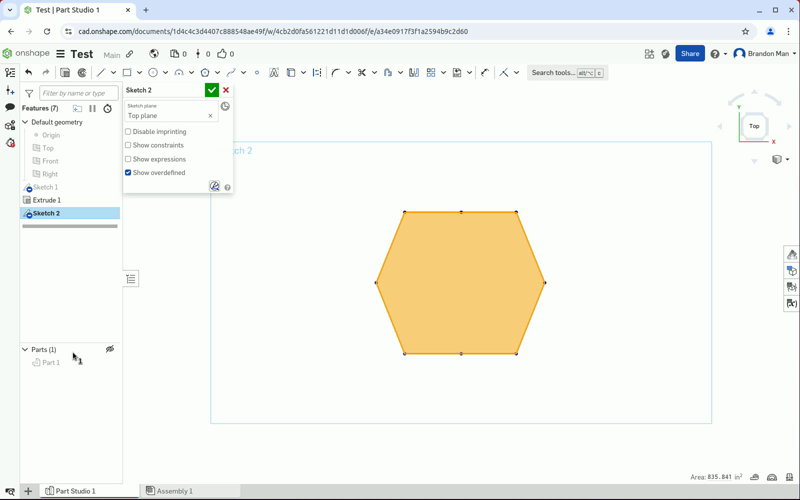
key(shift+y)
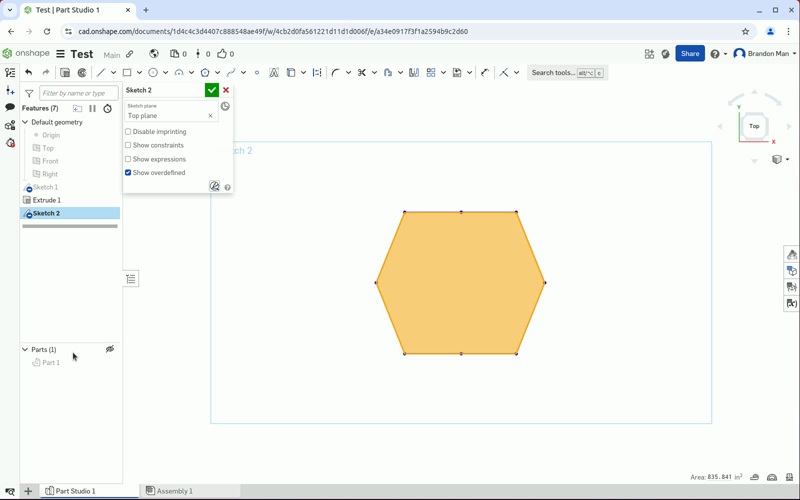
key(shift+e)
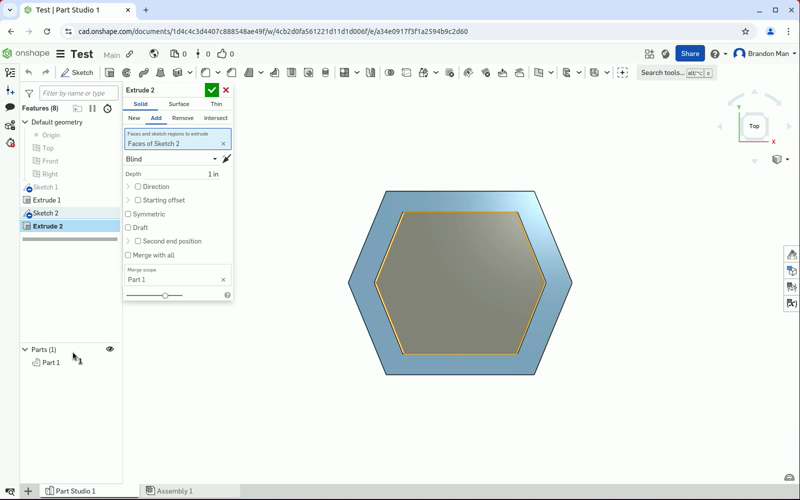
mouse_move(143, 106)
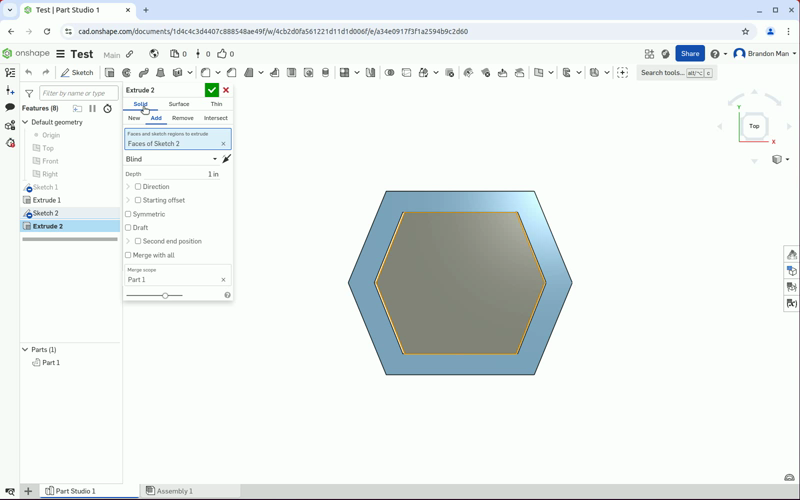
click(143, 106)
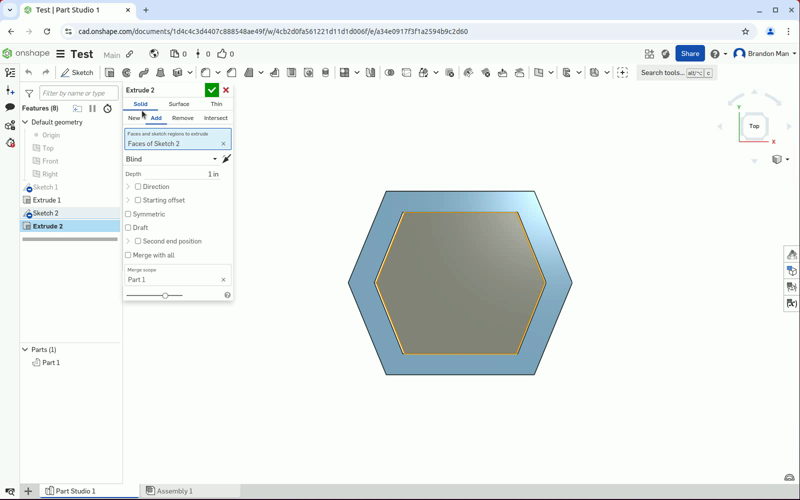
mouse_move(137, 120)
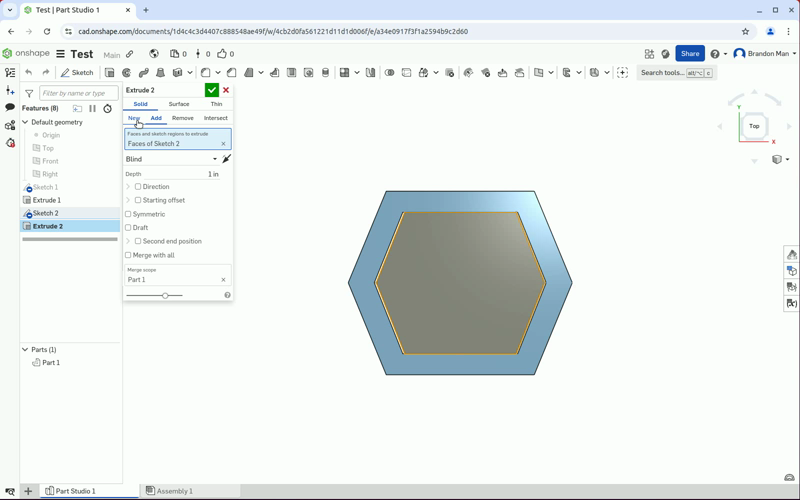
click(137, 120)
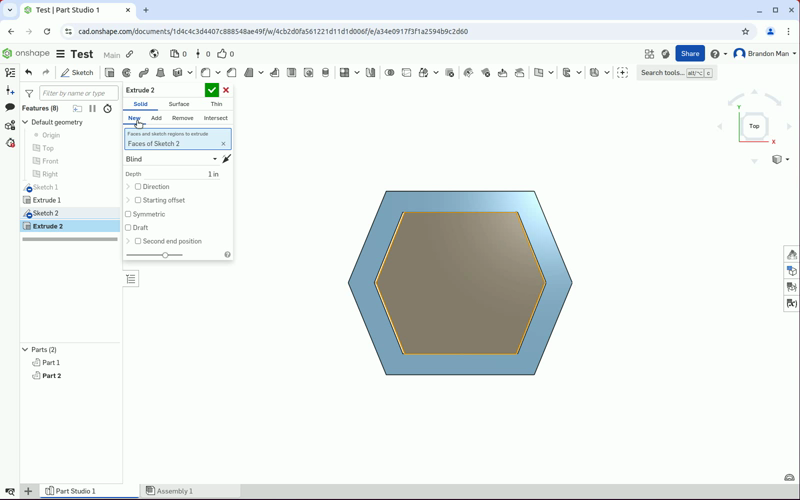
key(tab, 4)
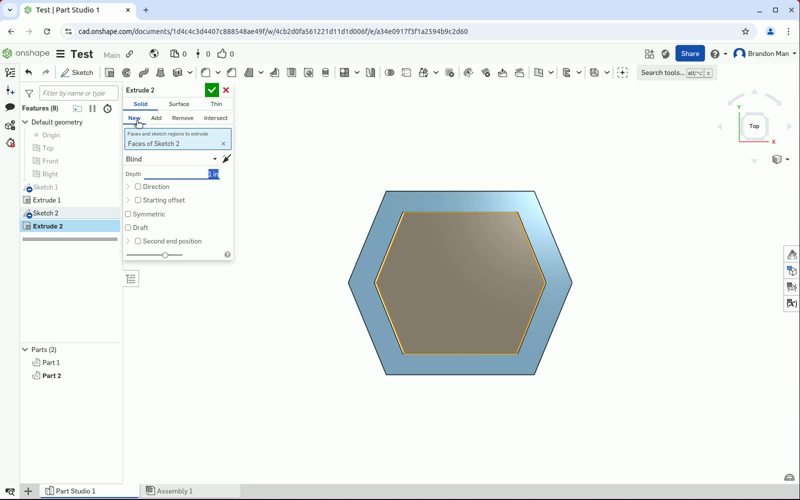
text(1.926)
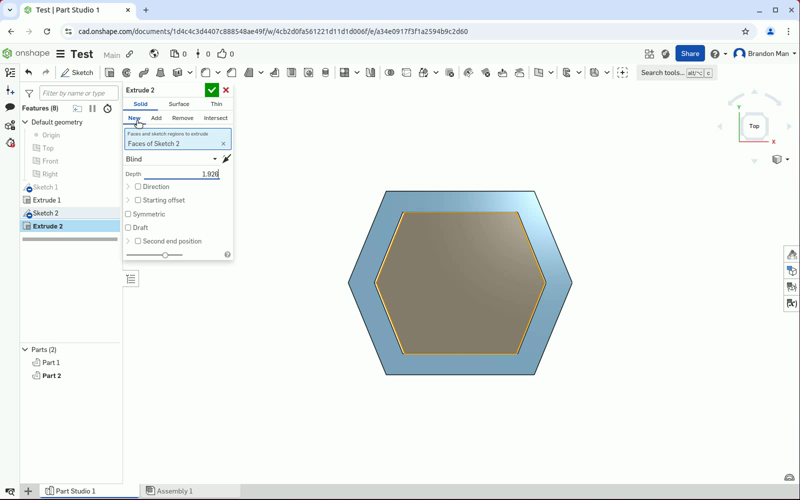
key(enter)
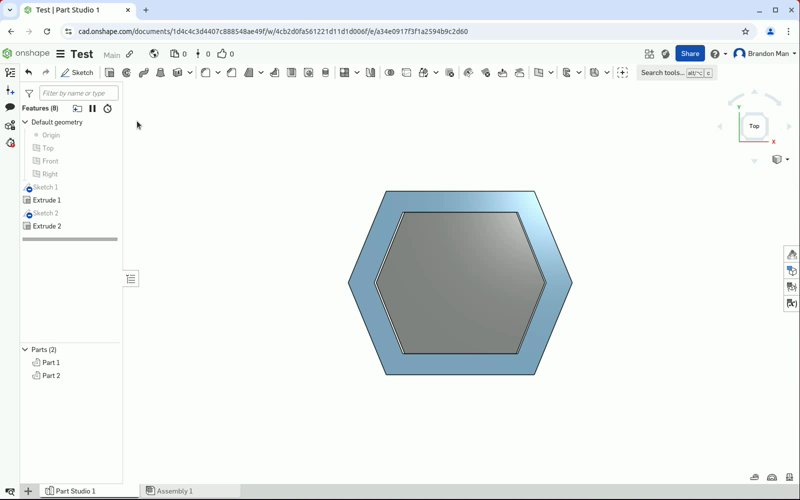
key(shift+h)
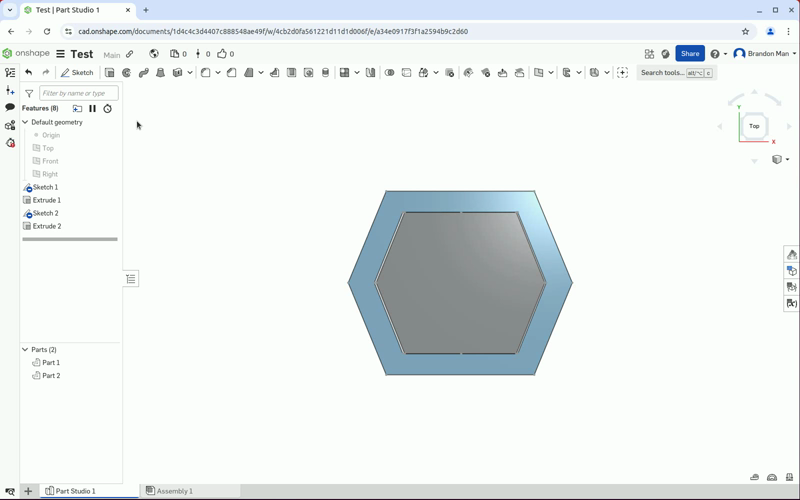
key(shift+h)
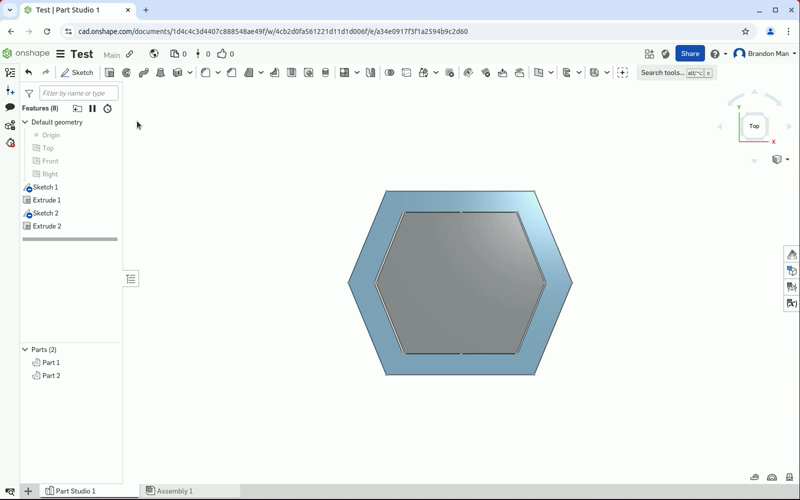
key(shift+7)
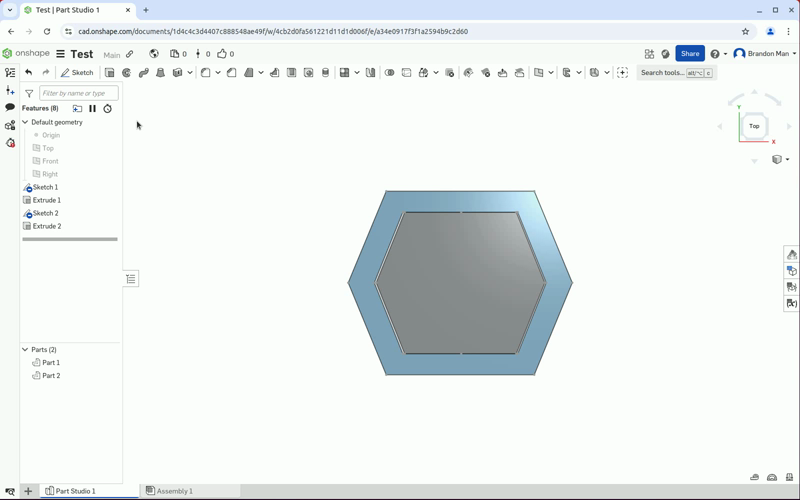
key(up, 3)
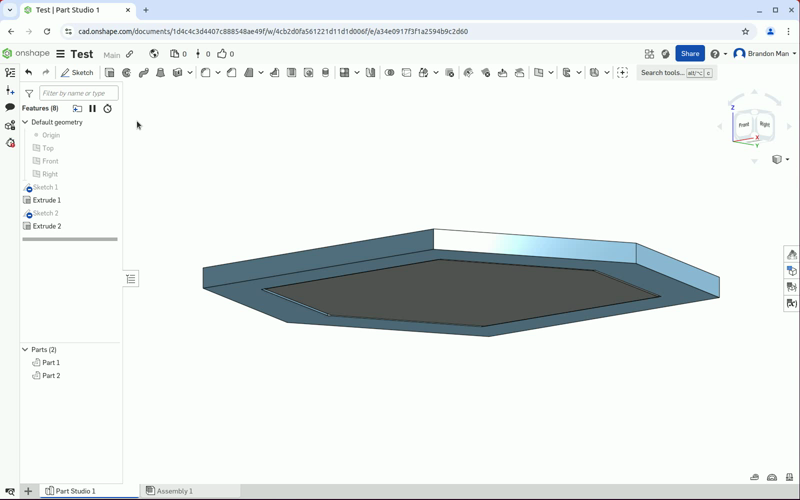
key(left, 3)
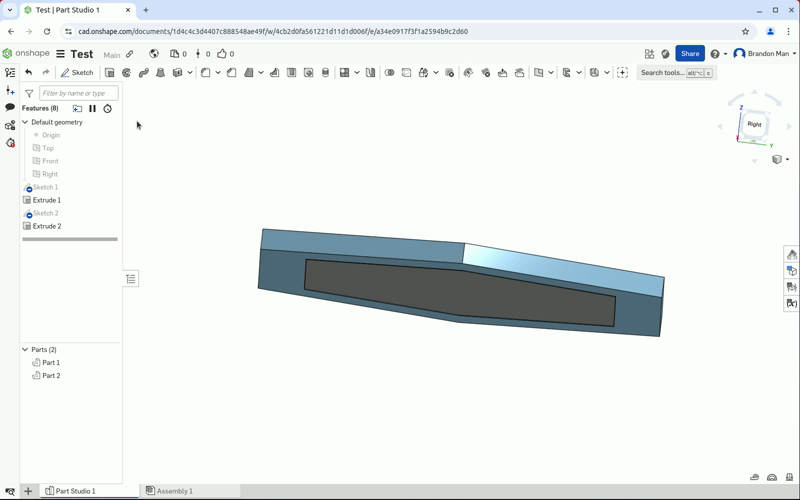
key(right, 3)
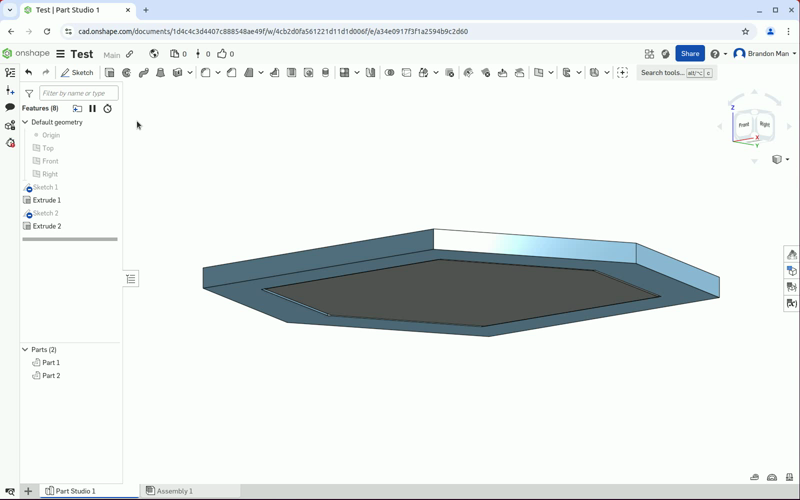
key(down, 3)
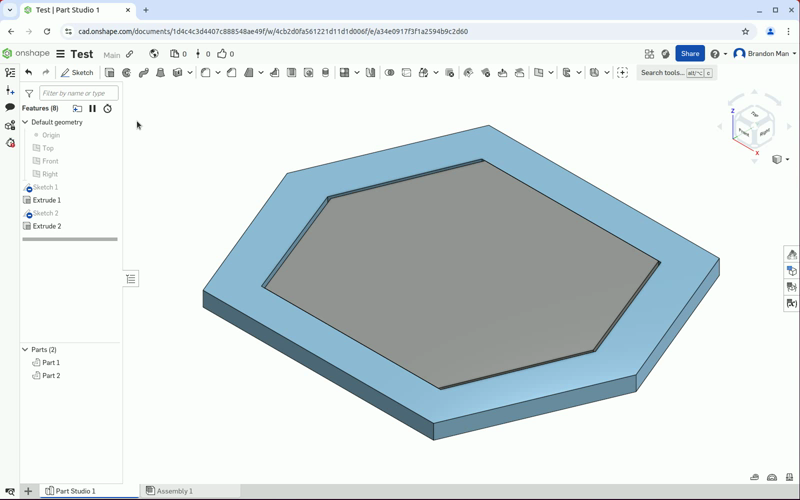
mouse_move(73, 189)
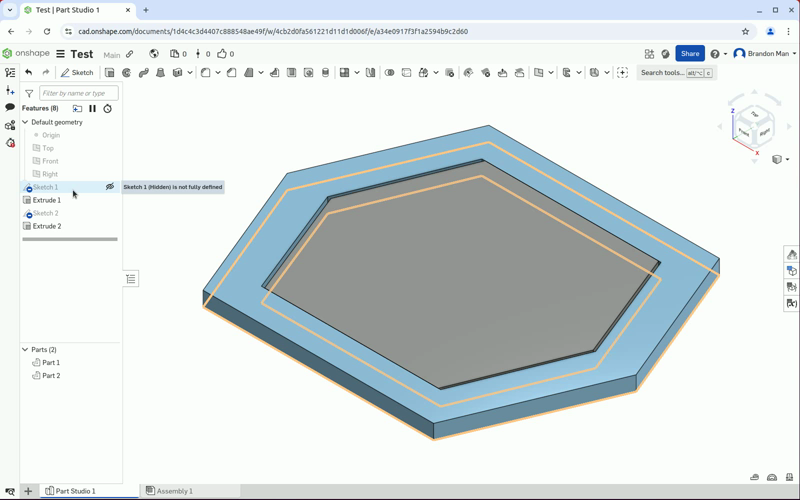
click(73, 189)